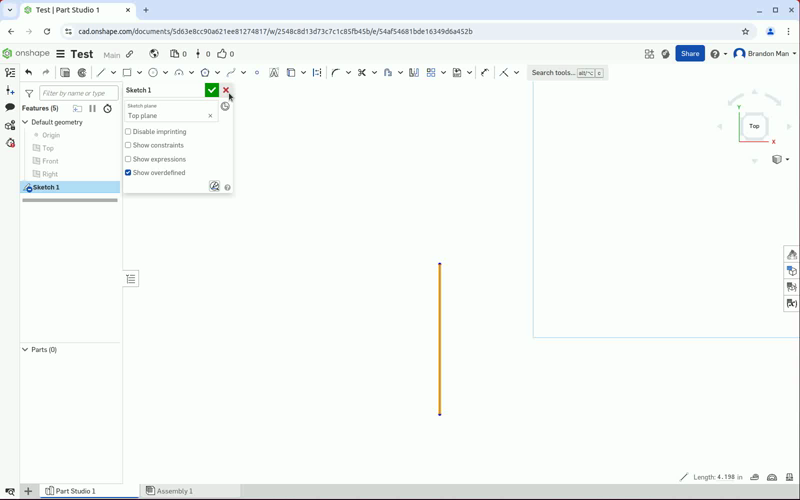
key(shift+h)
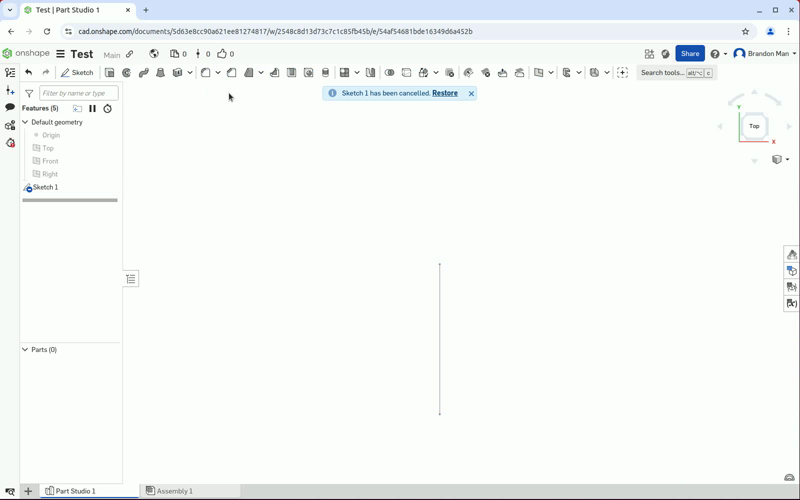
key(shift+s)
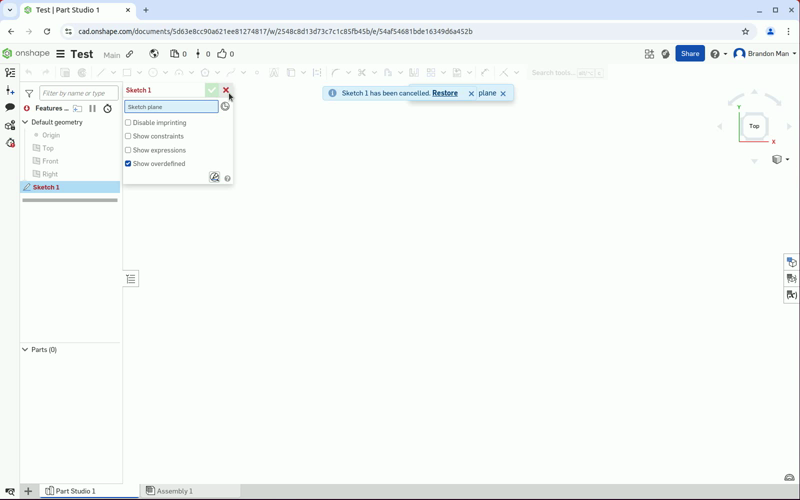
mouse_move(73, 150)
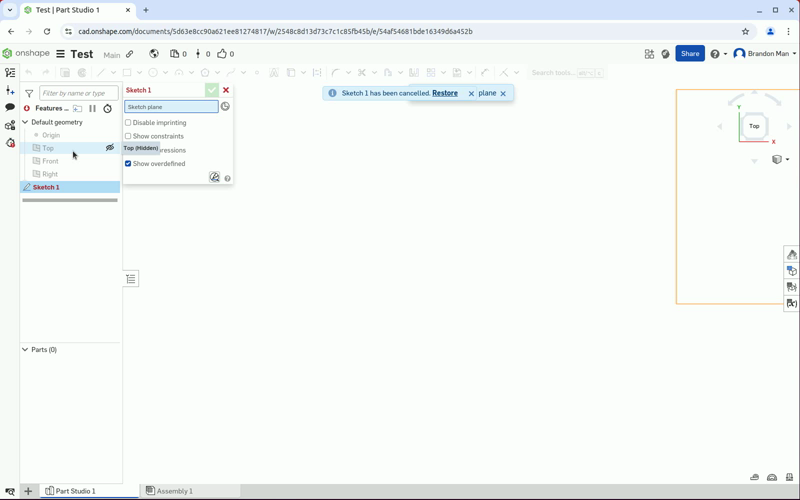
click(73, 150)
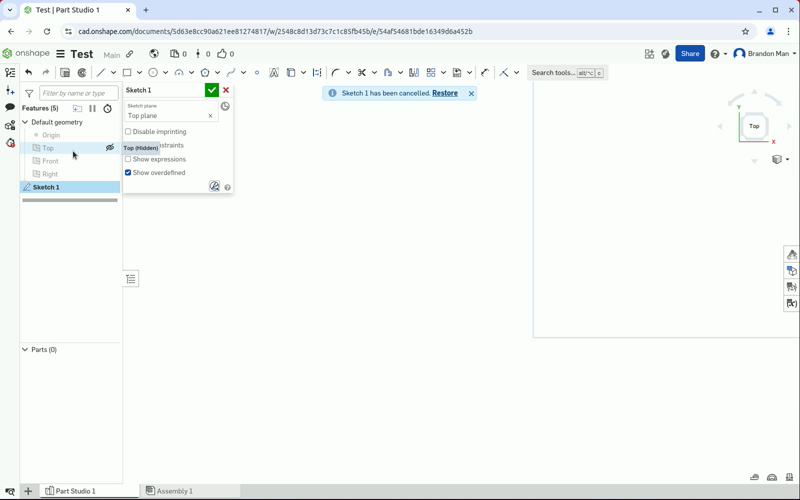
mouse_move(73, 352)
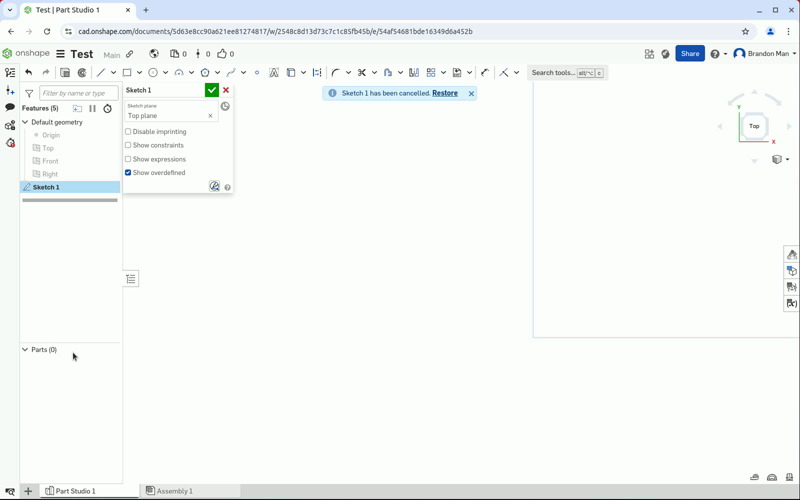
key(y)
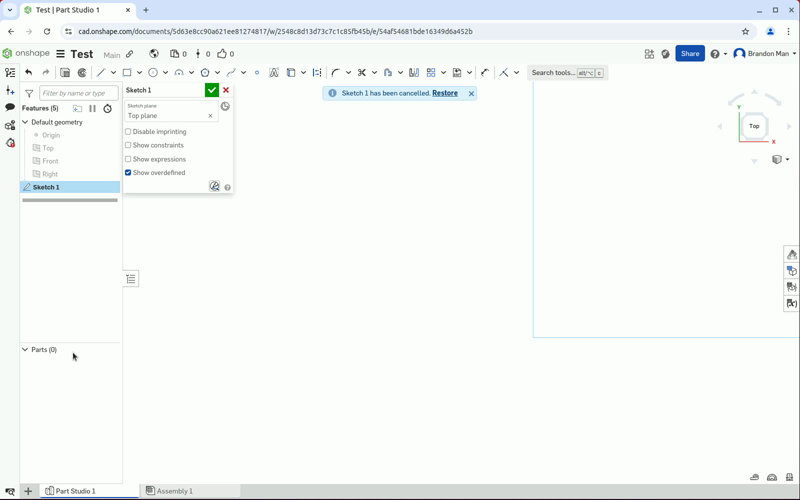
key(a)
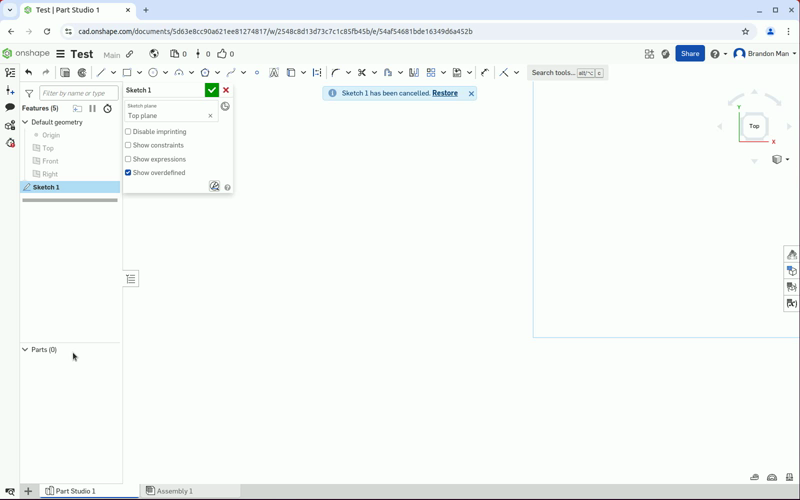
key_down(shift)
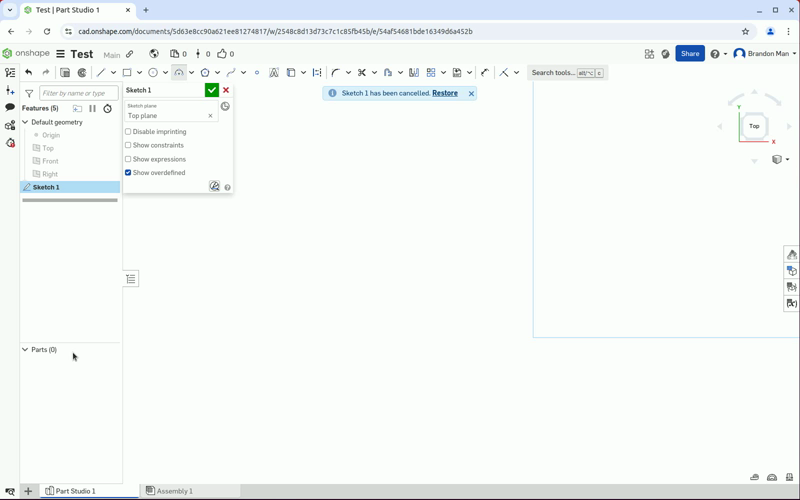
mouse_move(348, 339)
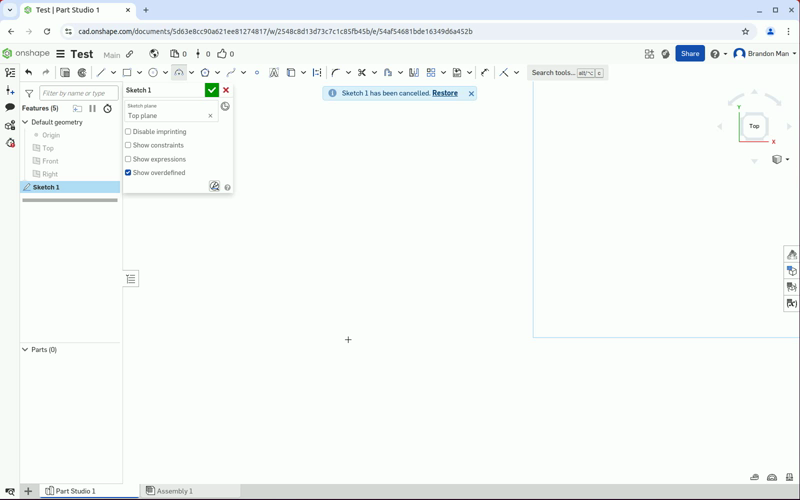
click(348, 339)
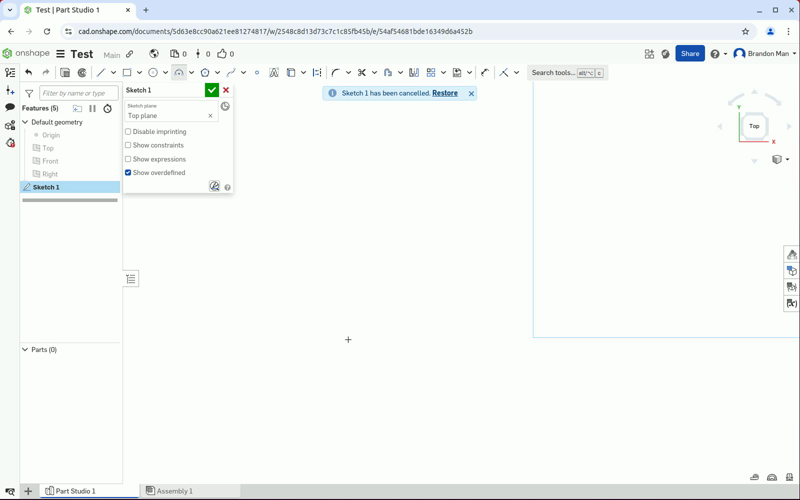
key_up(shift)
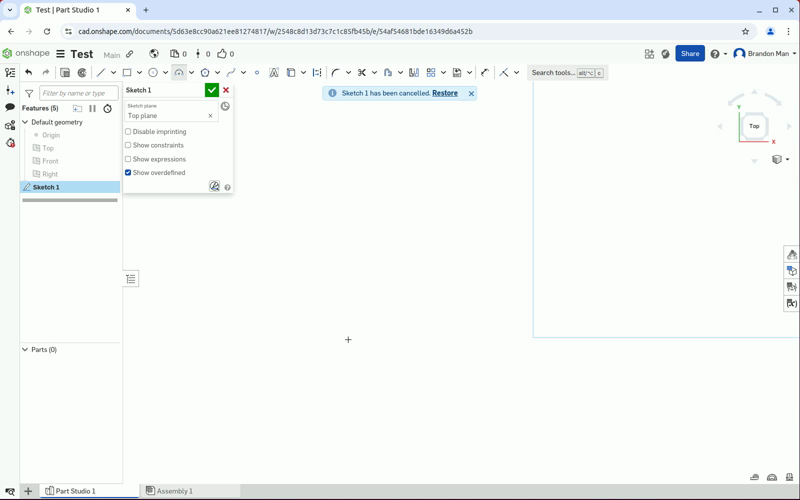
key_down(shift)
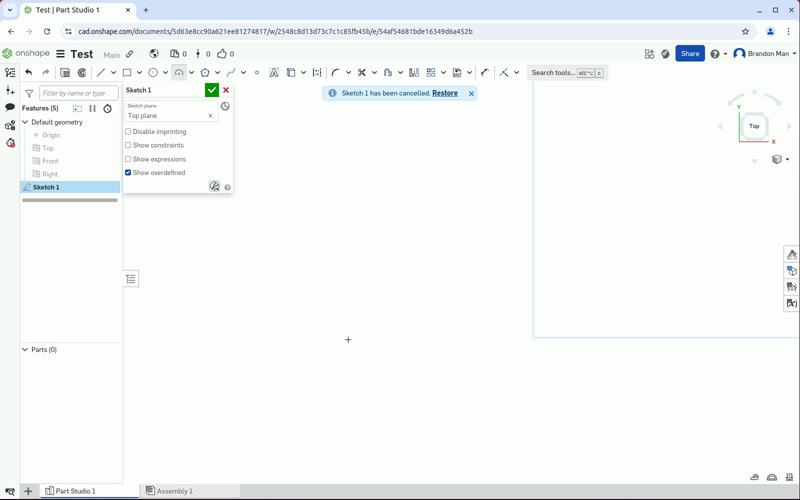
mouse_move(412, 318)
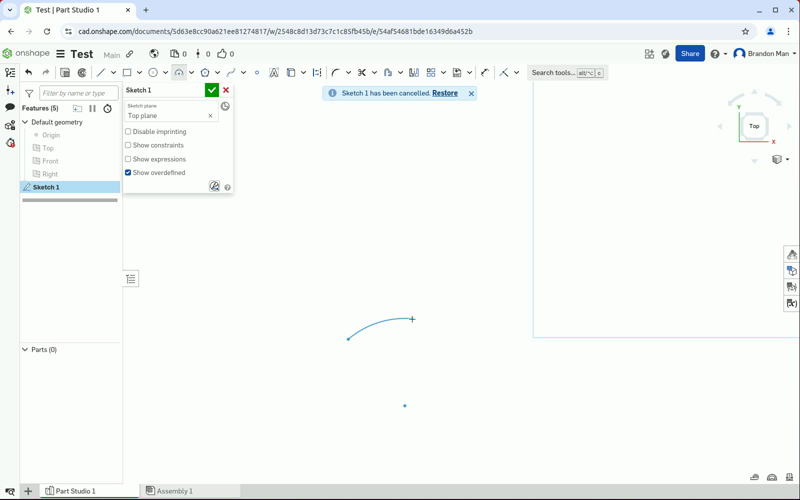
click(412, 318)
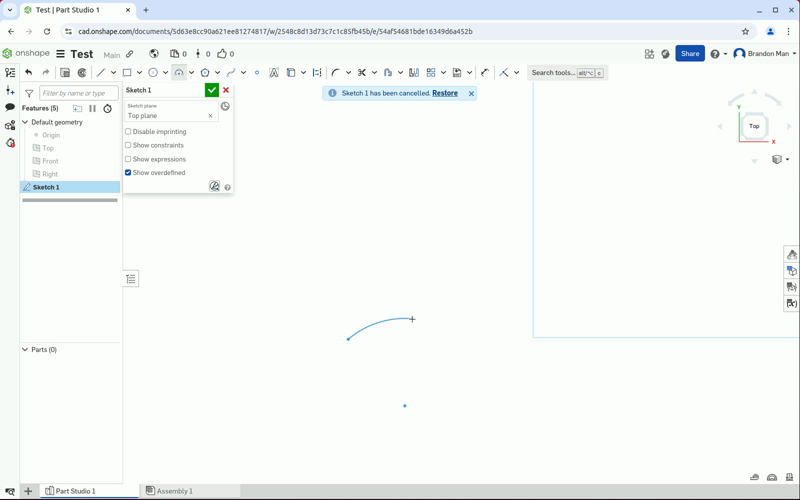
mouse_move(380, 330)
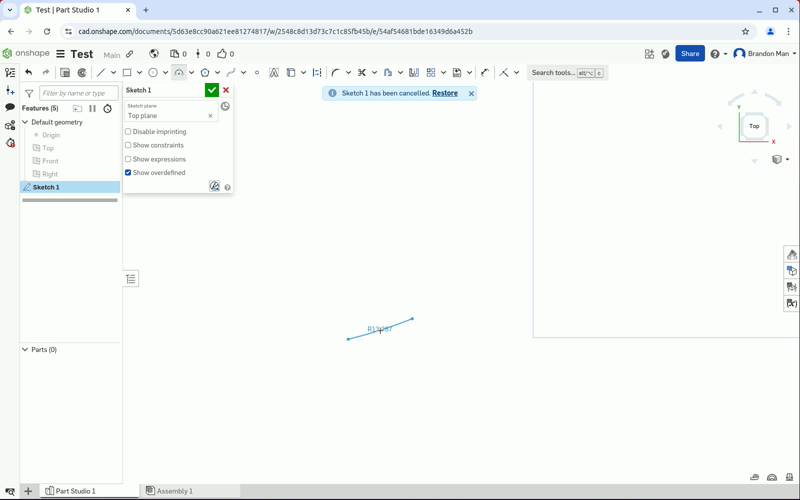
click(380, 330)
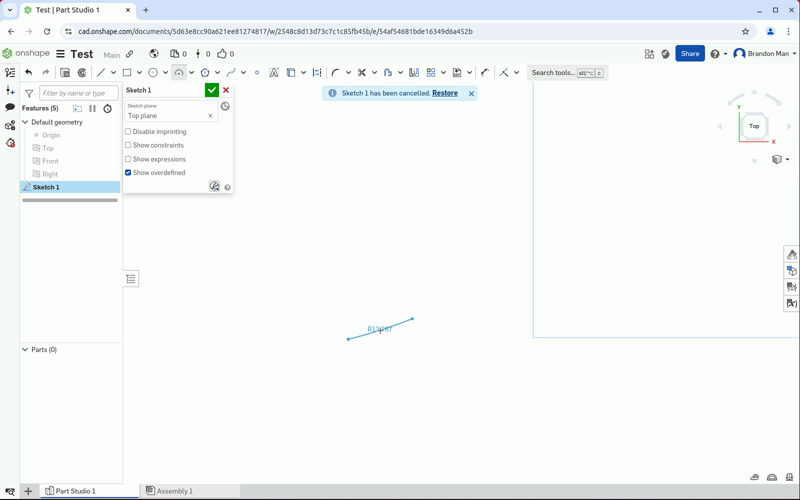
key_up(shift)
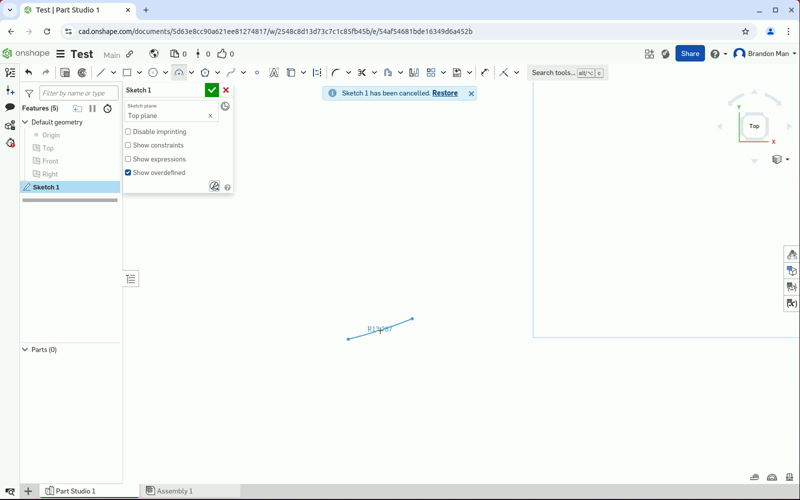
mouse_move(412, 318)
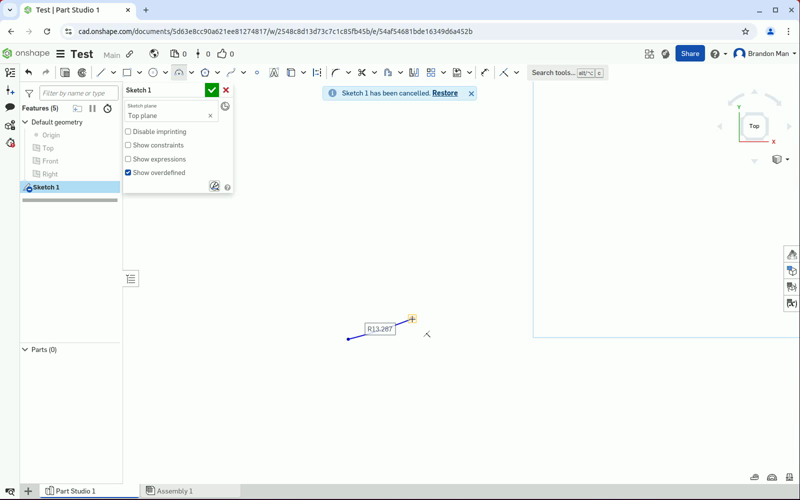
click(412, 318)
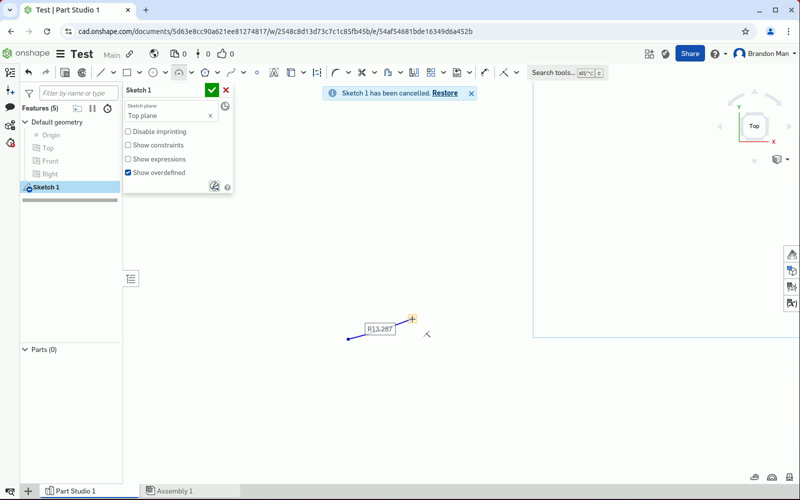
key_down(shift)
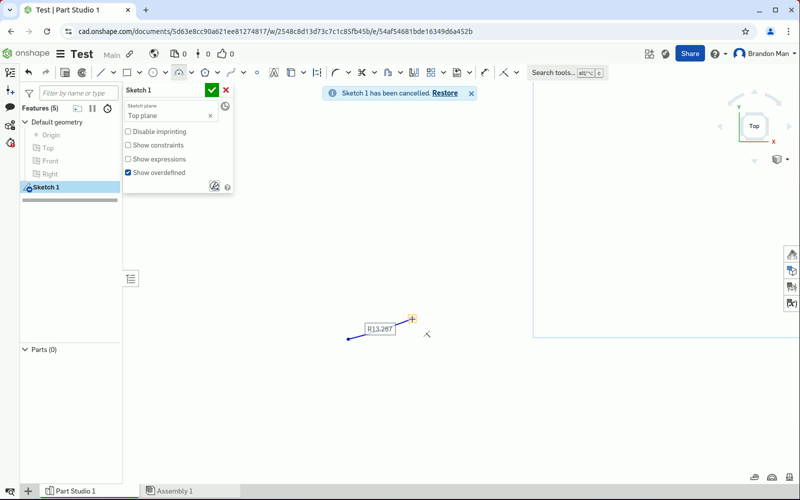
mouse_move(451, 300)
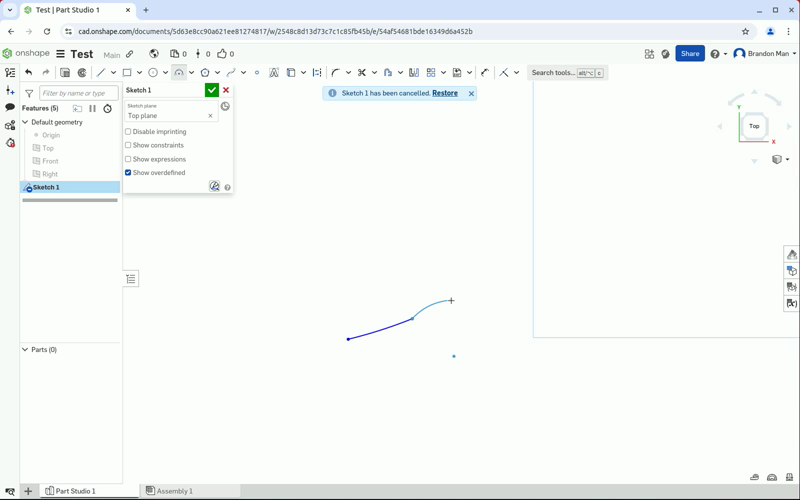
click(451, 300)
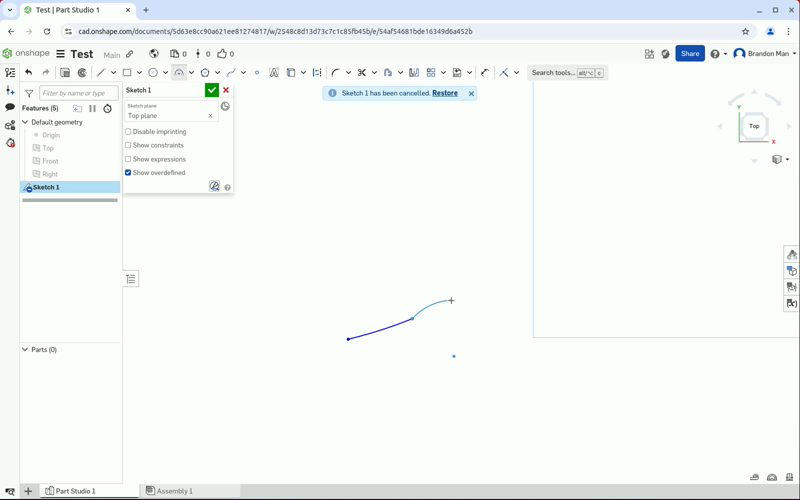
mouse_move(432, 310)
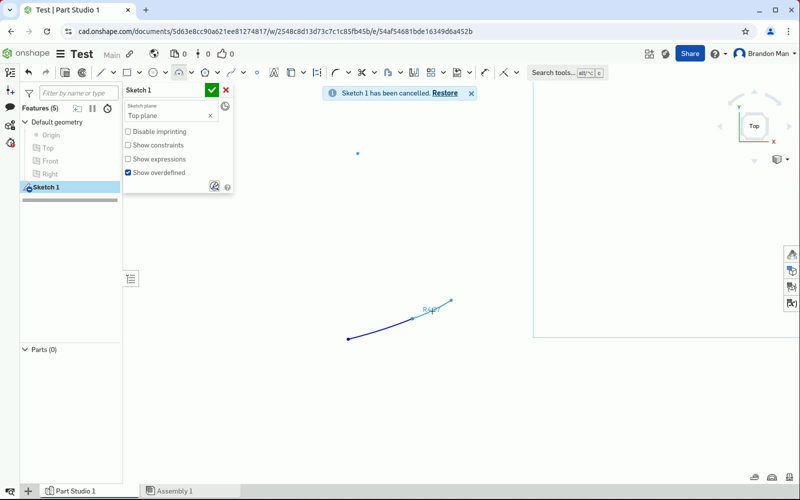
click(432, 310)
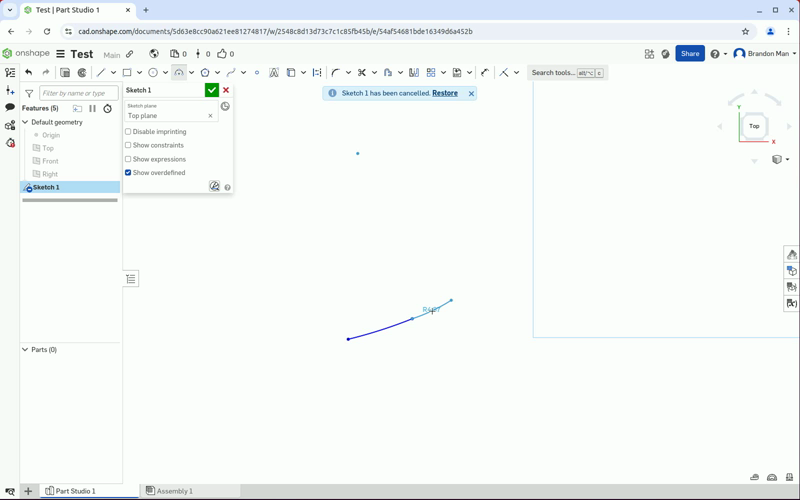
key_up(shift)
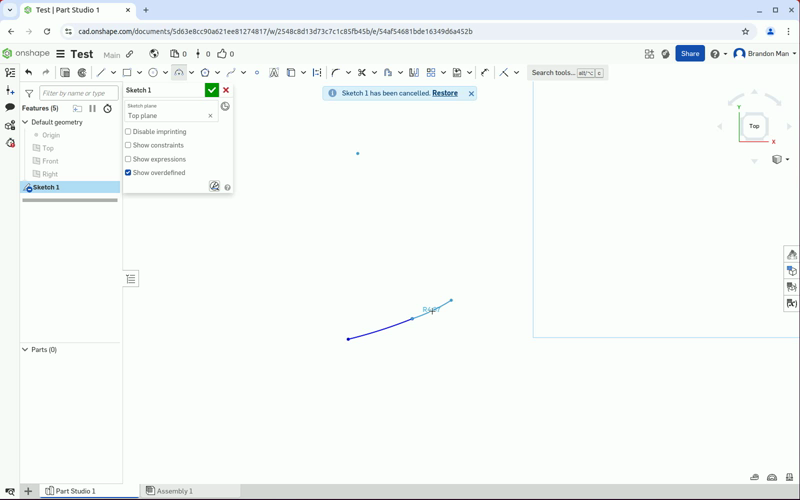
mouse_move(451, 300)
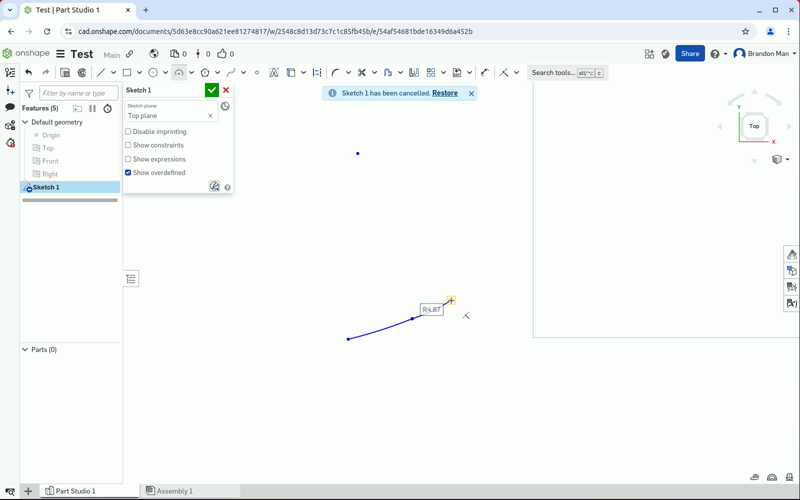
click(451, 300)
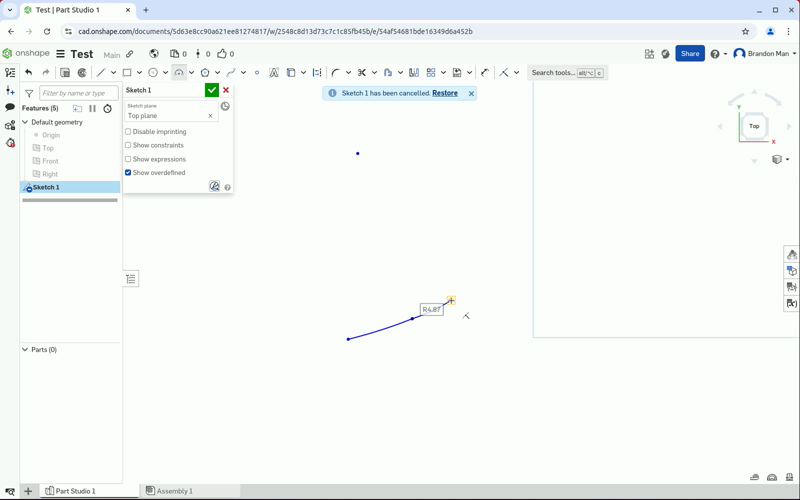
key_down(shift)
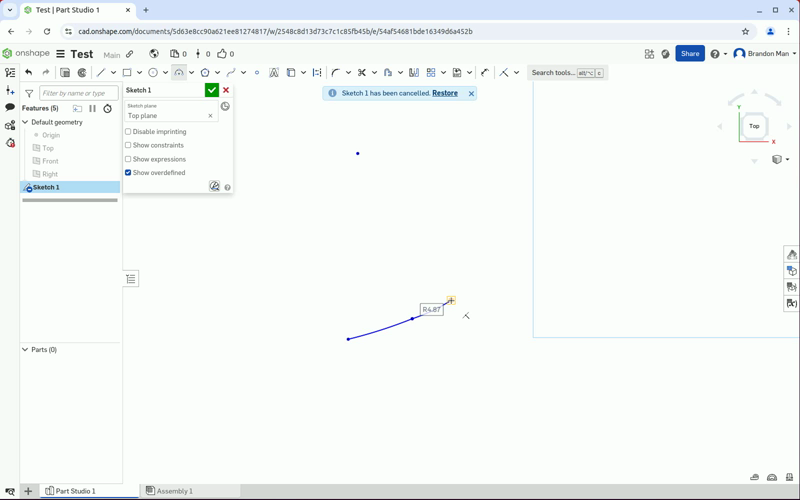
mouse_move(460, 282)
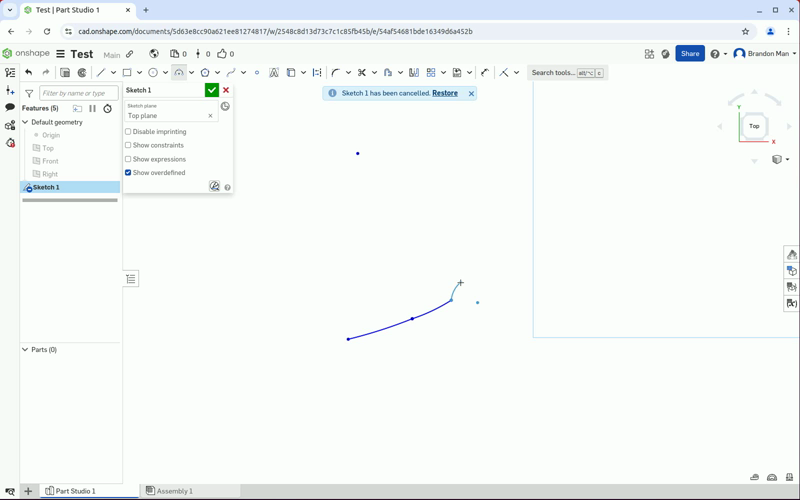
click(460, 282)
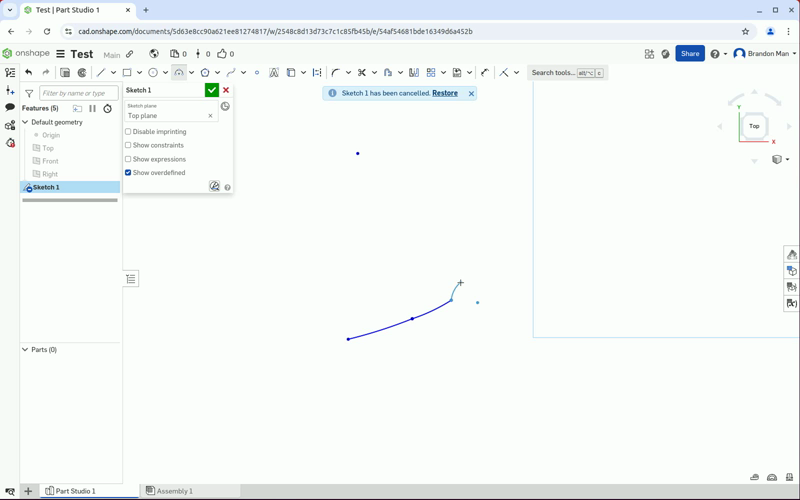
mouse_move(458, 292)
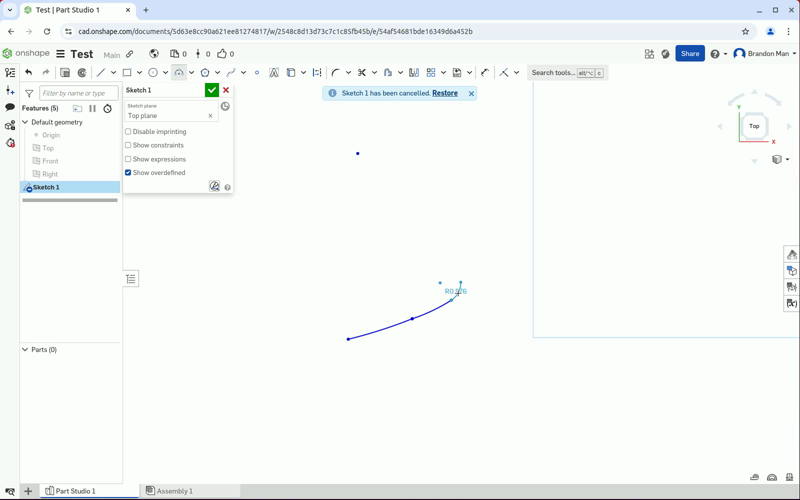
click(458, 292)
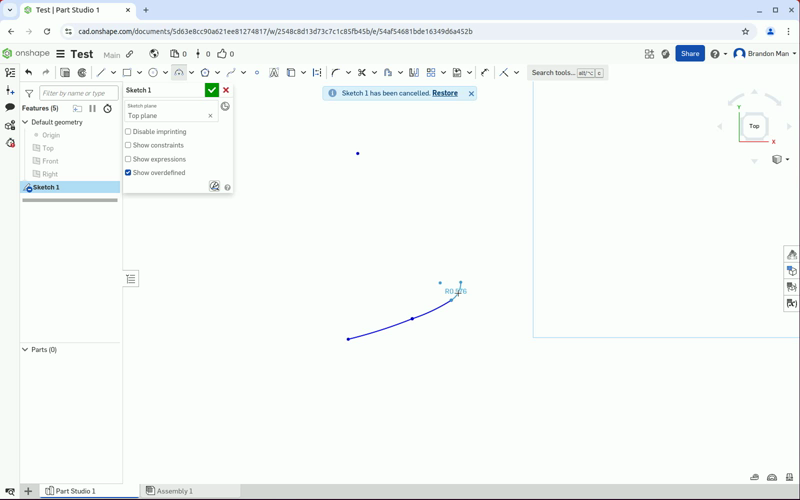
key_up(shift)
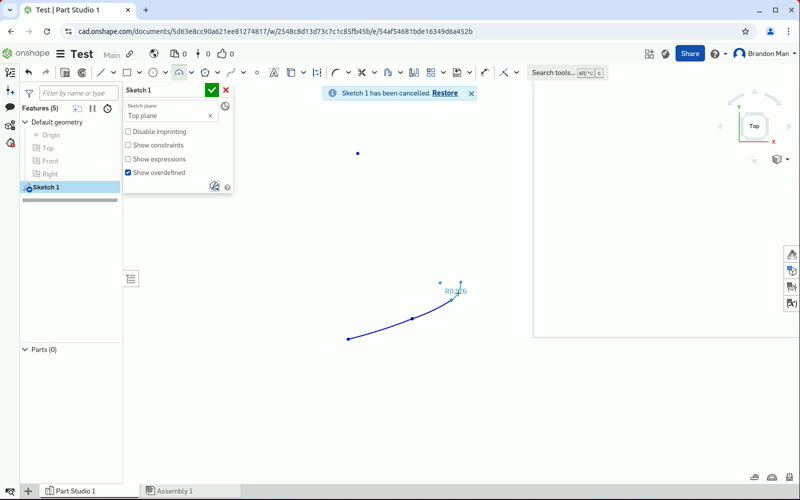
key(esc)
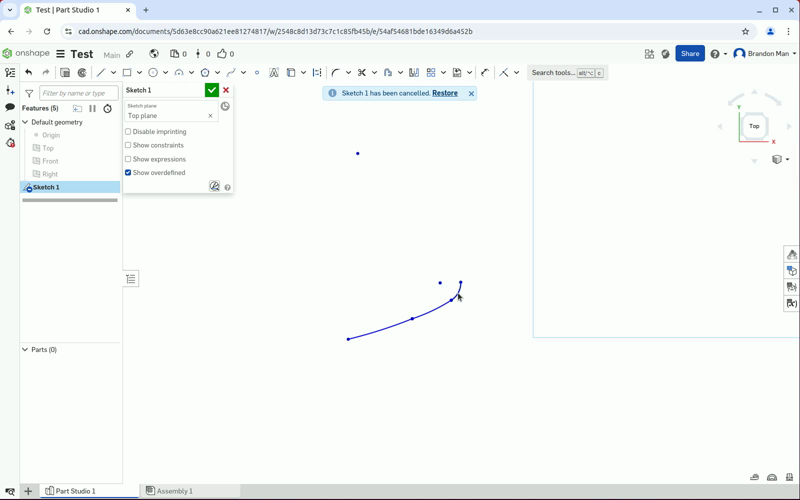
key(l)
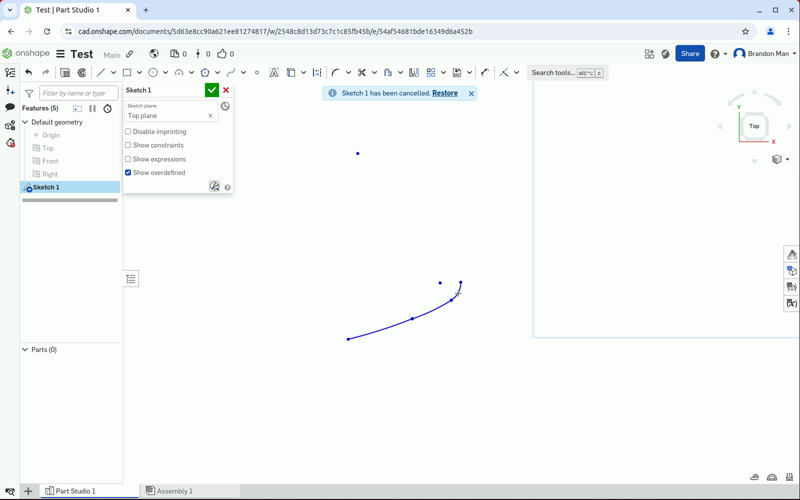
mouse_move(460, 282)
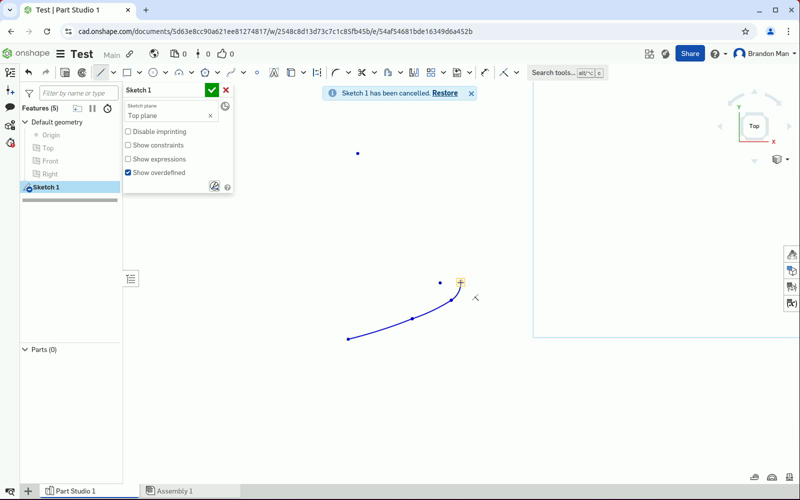
click(460, 282)
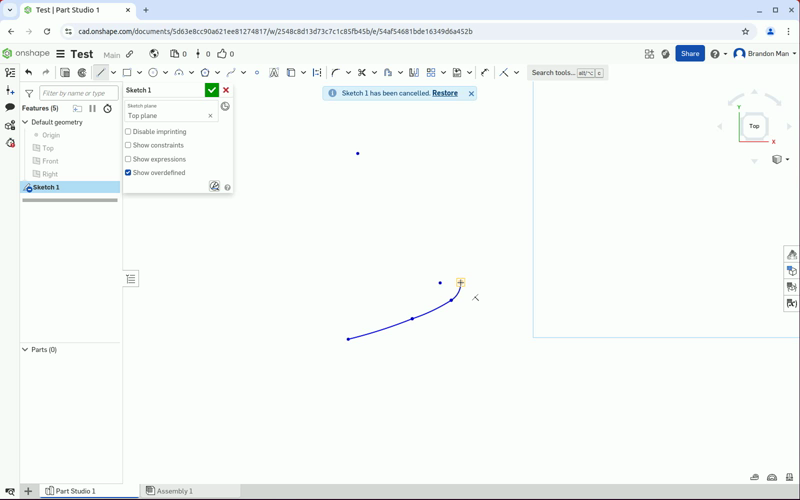
key_down(shift)
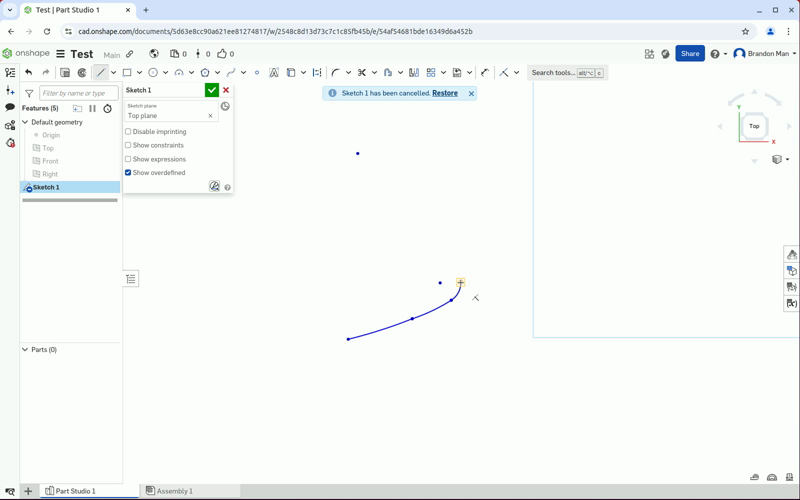
mouse_move(348, 282)
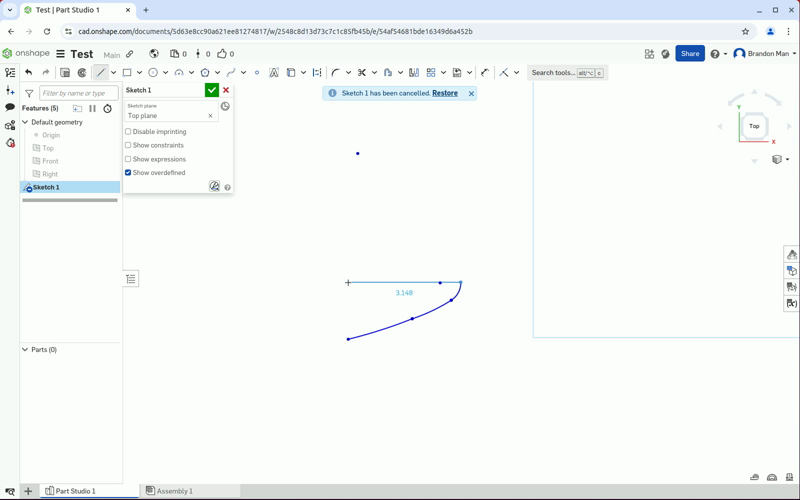
click(348, 282)
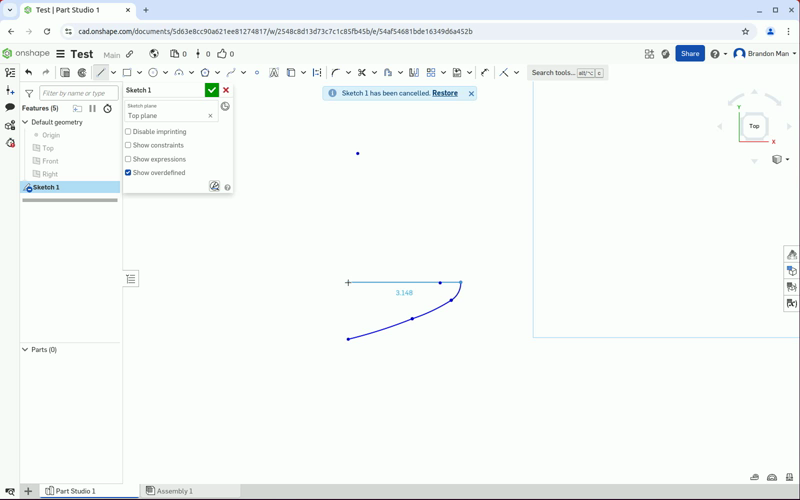
key_up(shift)
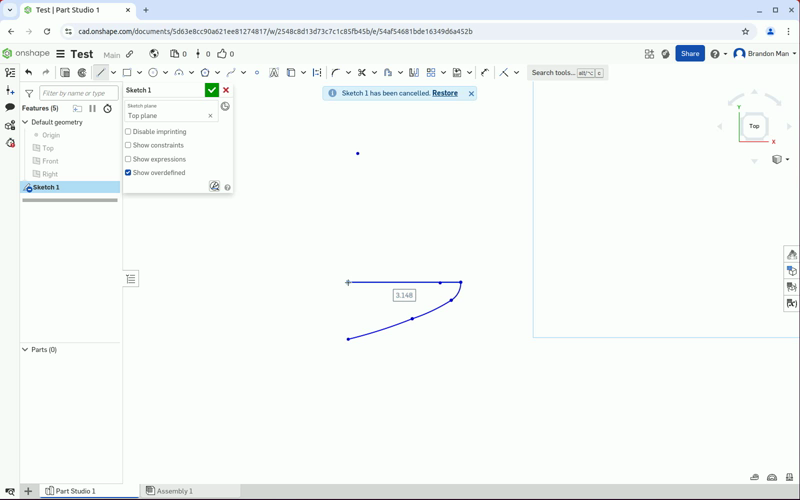
mouse_move(378, 282)
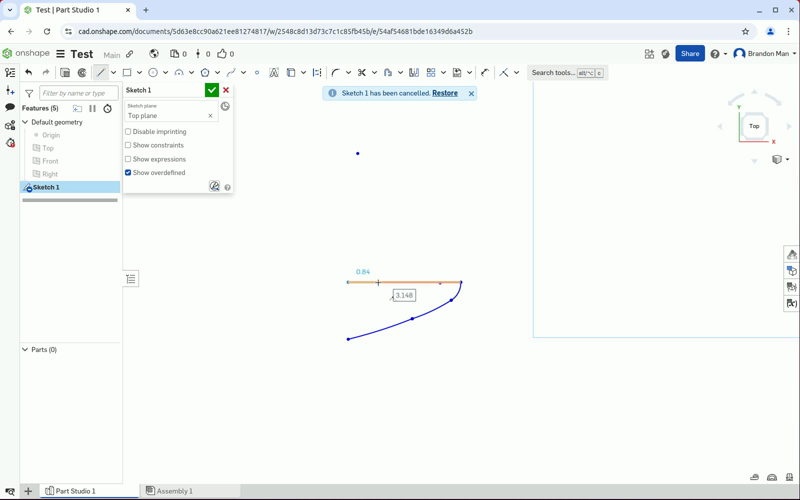
key_down(shift)
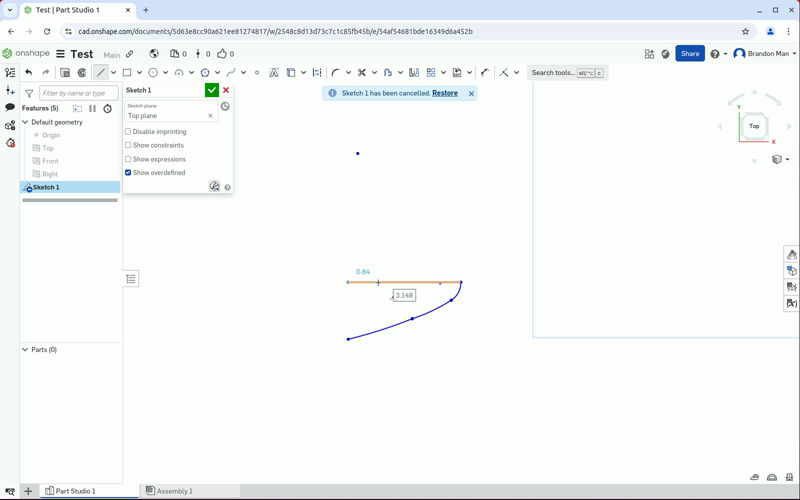
mouse_move(348, 339)
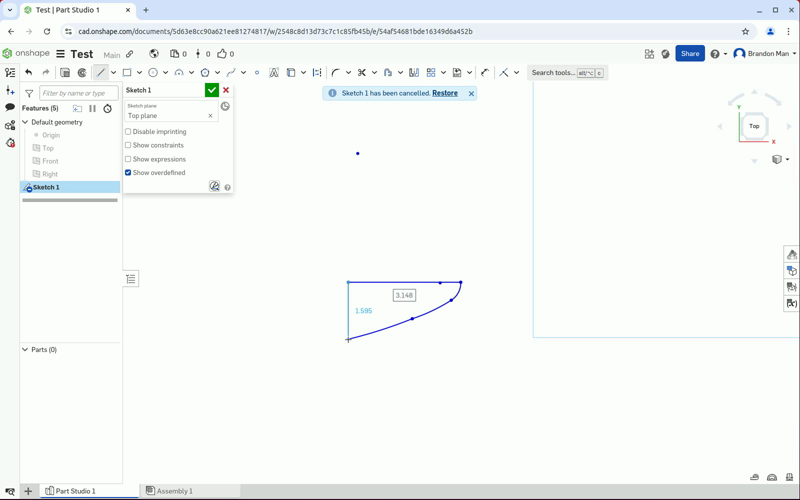
key_up(shift)
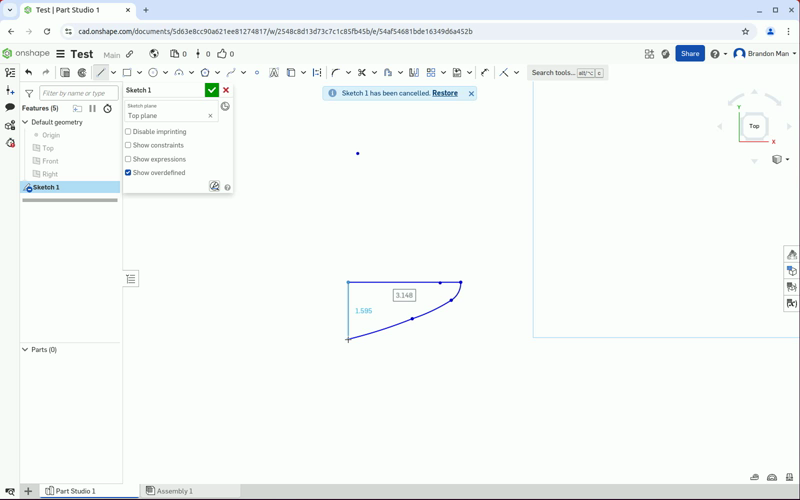
click(348, 339)
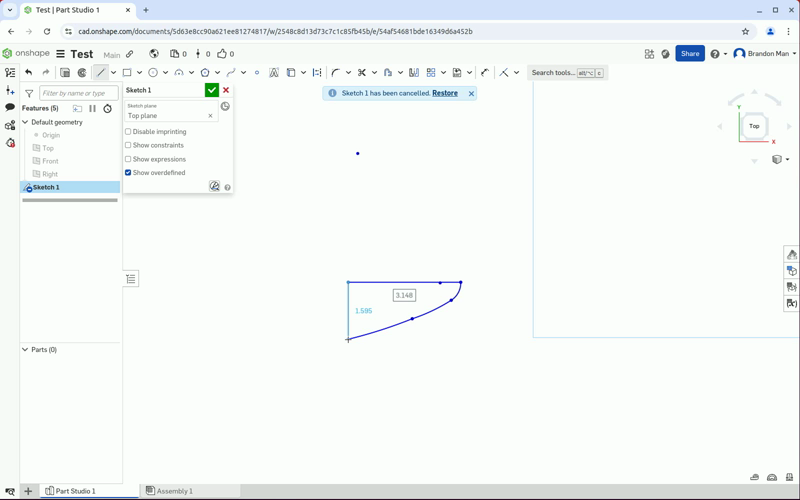
key(esc)
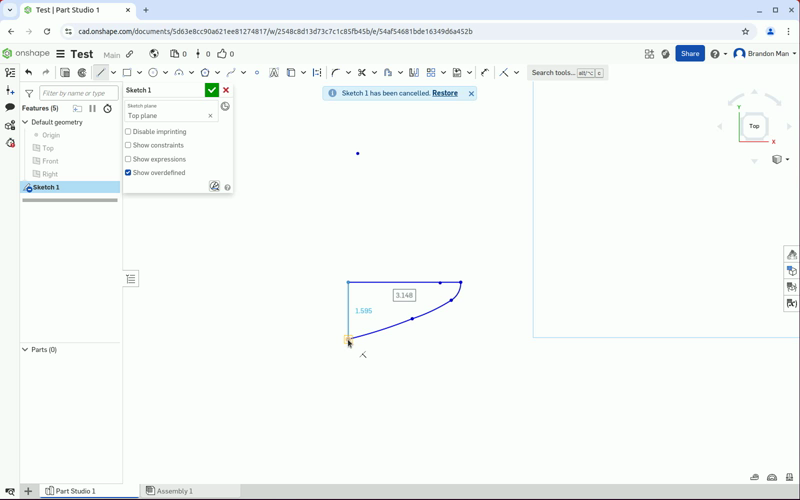
mouse_move(412, 305)
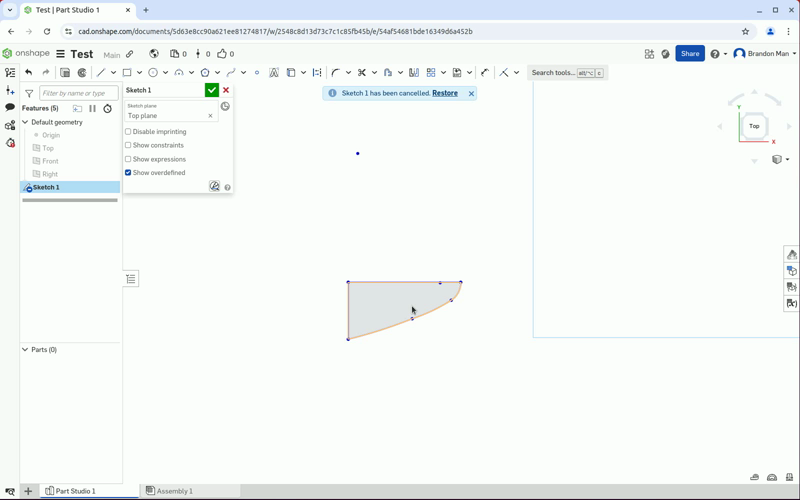
click(412, 305)
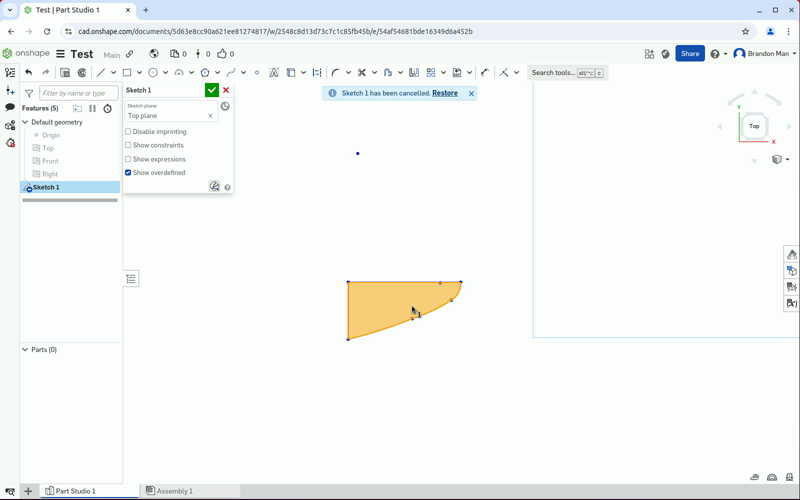
mouse_move(73, 352)
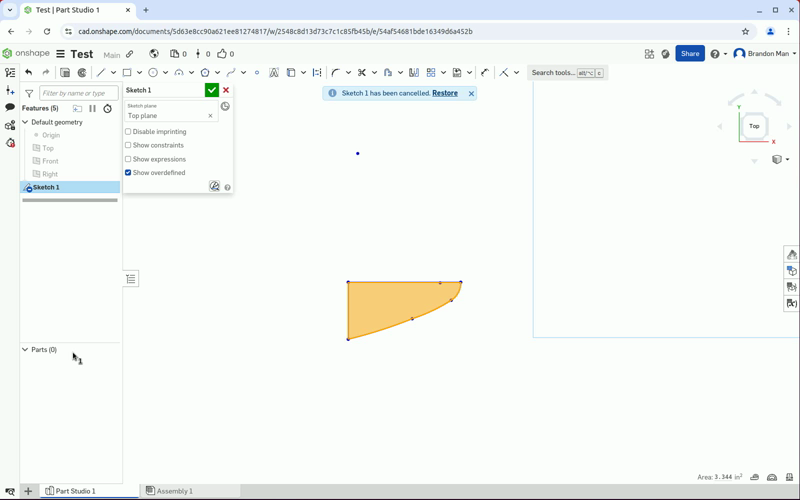
key(shift+y)
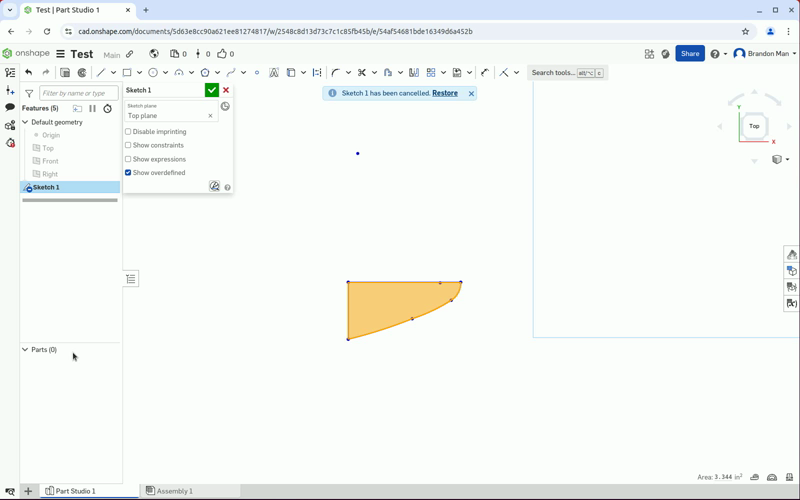
key(shift+e)
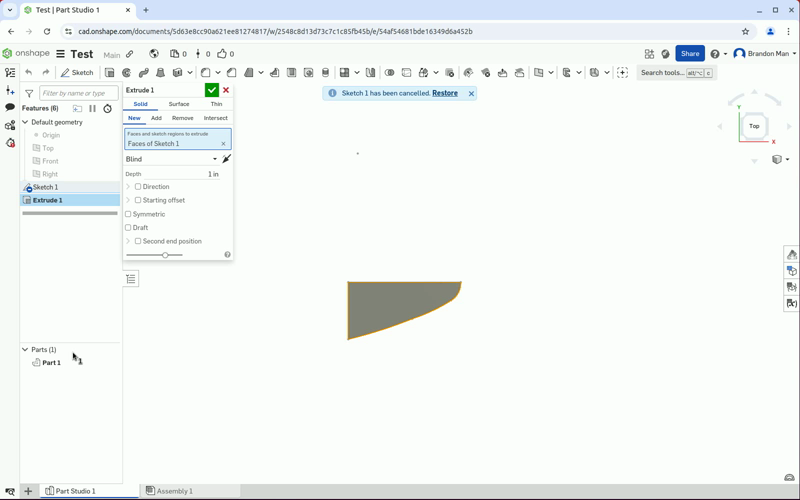
mouse_move(143, 106)
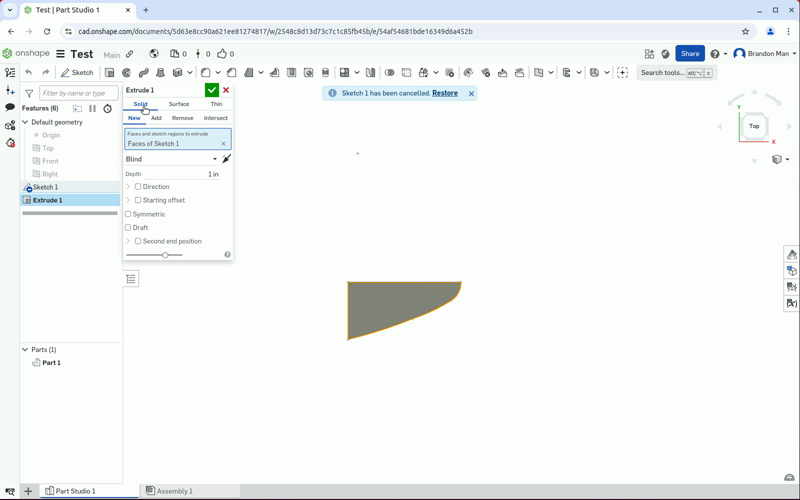
click(143, 106)
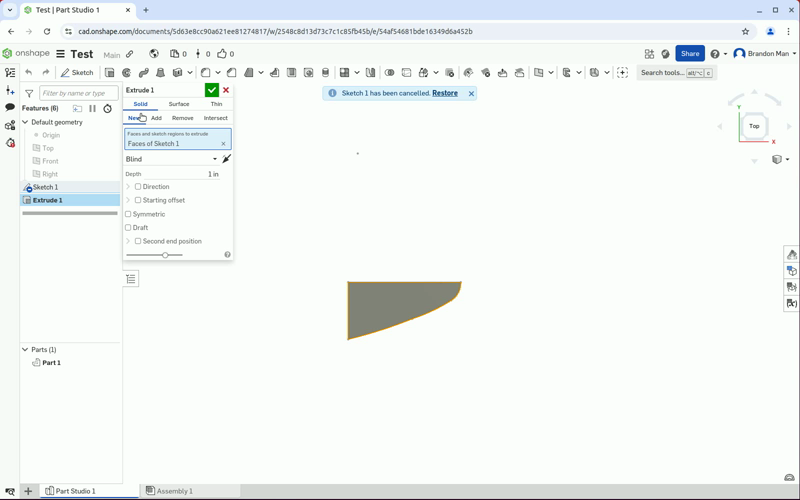
mouse_move(137, 120)
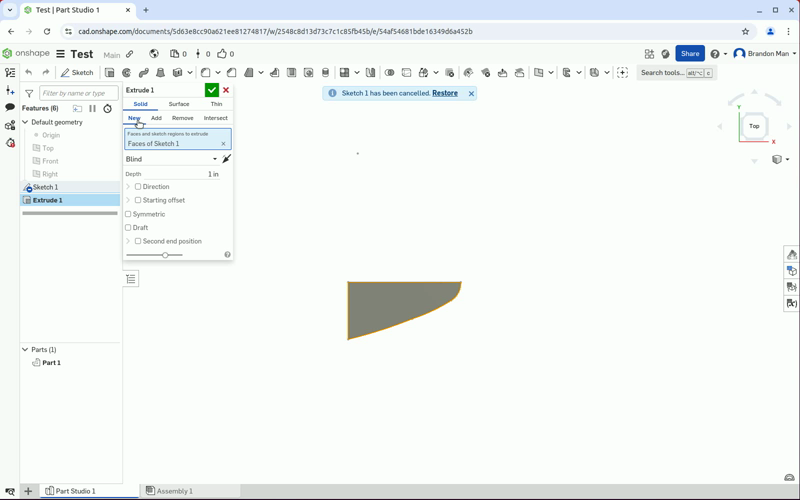
click(137, 120)
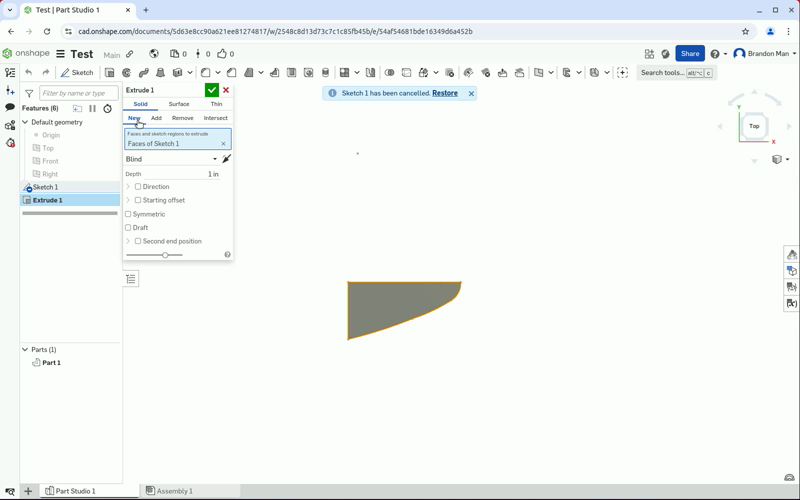
key(tab, 4)
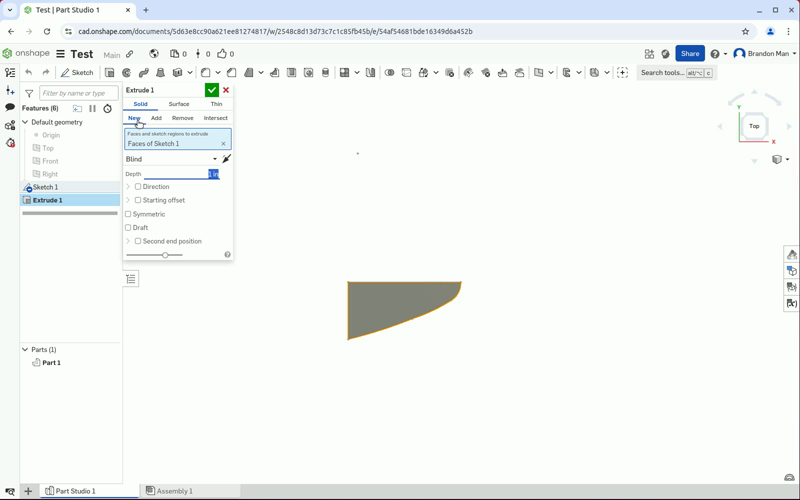
text(3.149)
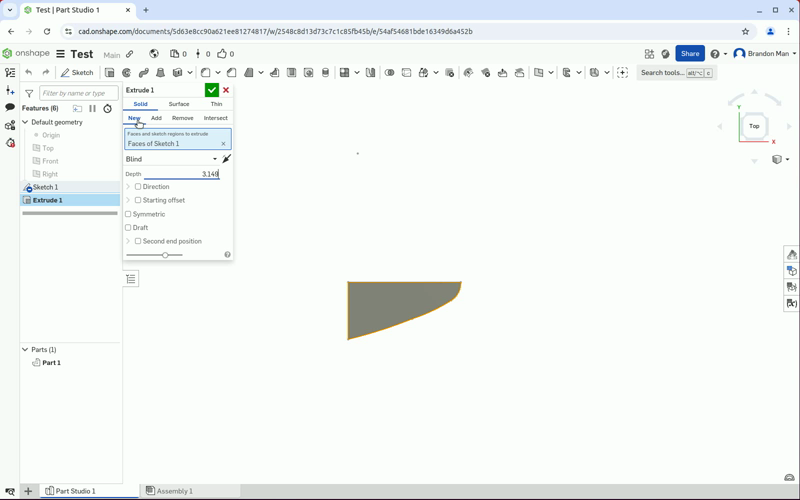
key(enter)
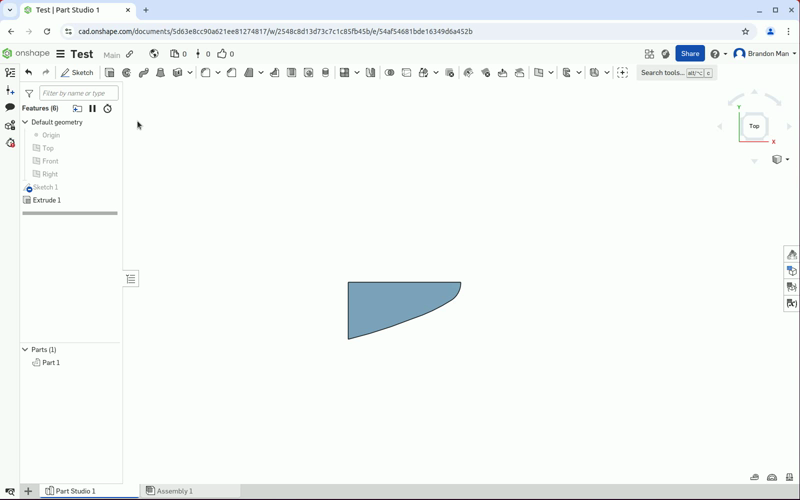
key(shift+h)
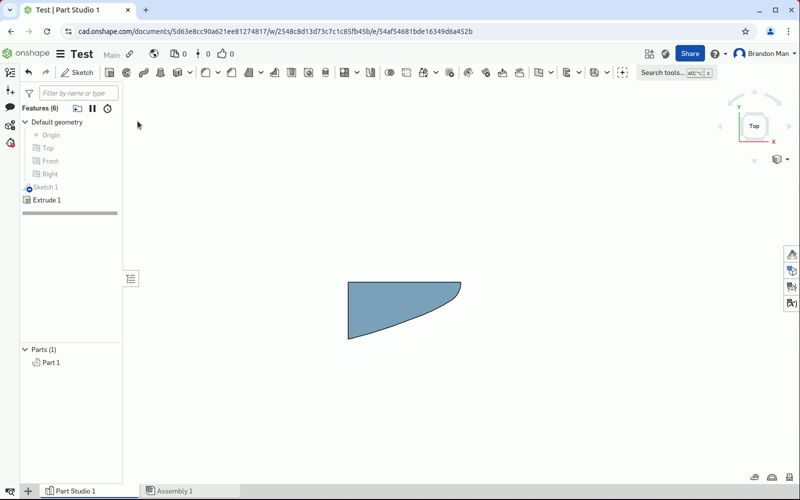
key(shift+h)
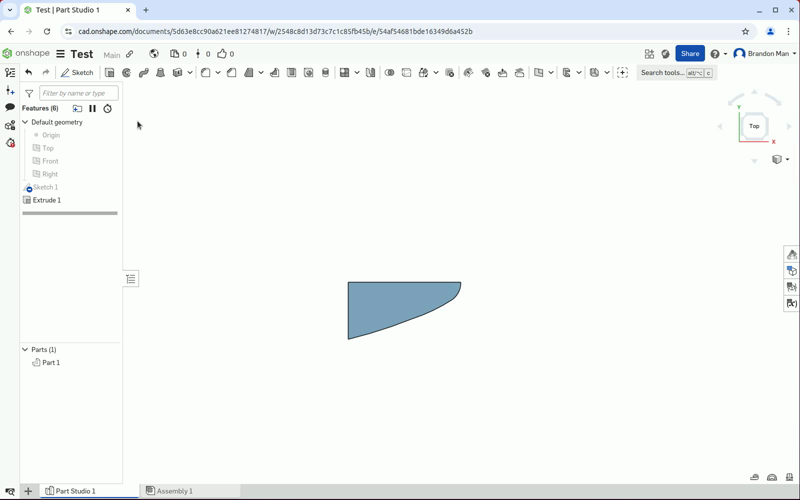
mouse_move(73, 189)
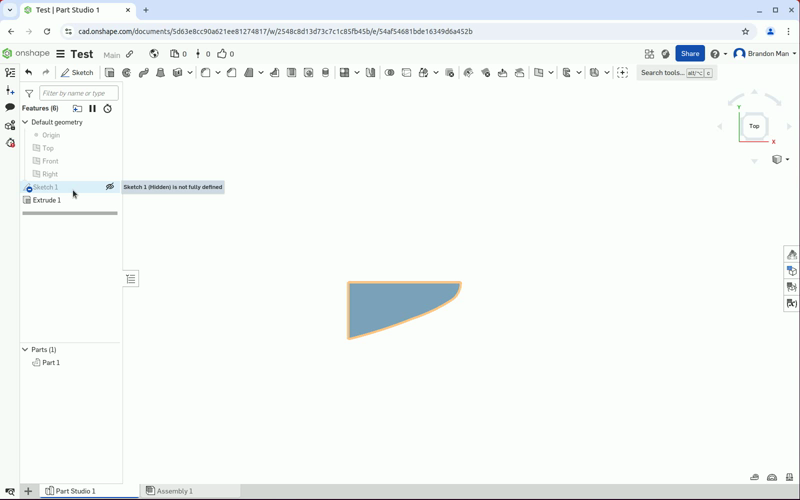
click(73, 189)
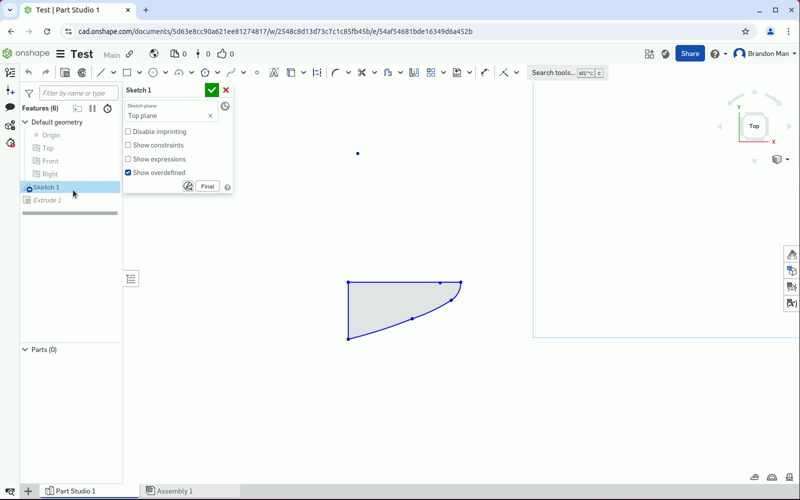
mouse_move(229, 92)
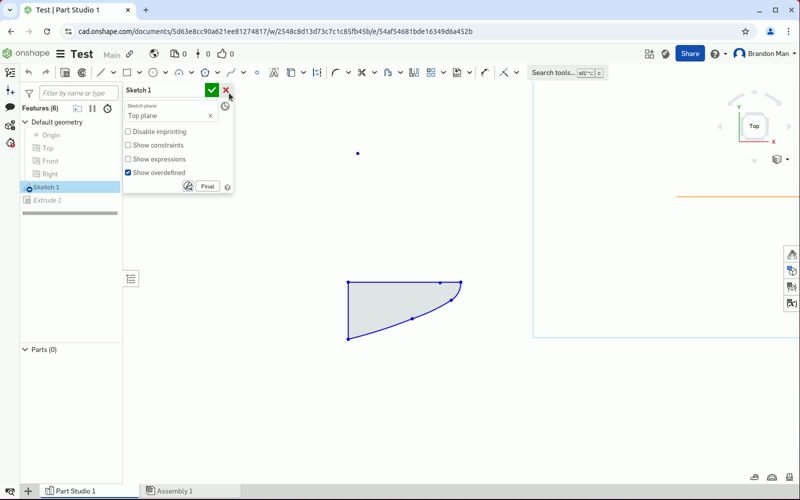
click(229, 92)
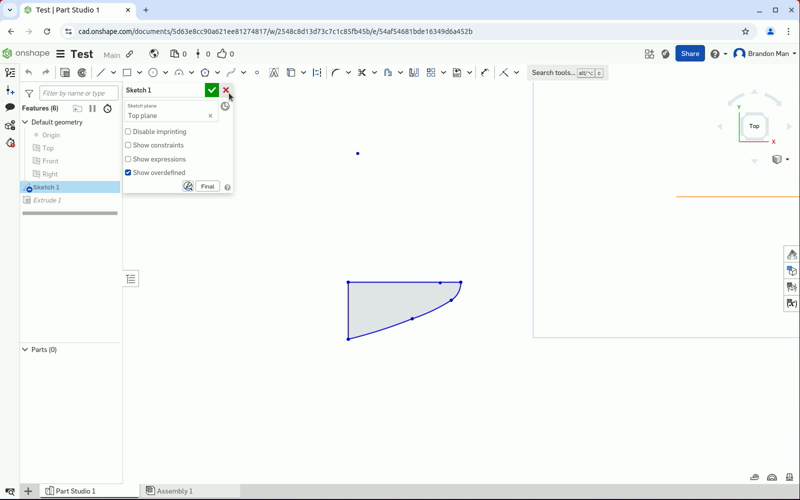
key(shift+s)
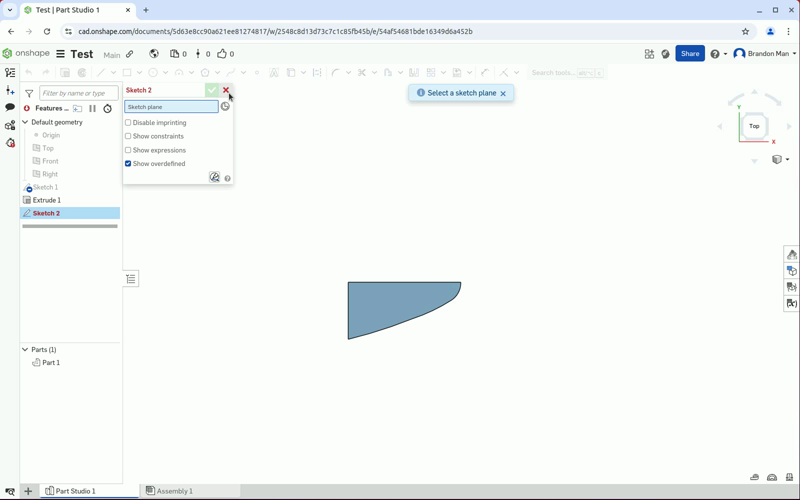
mouse_move(73, 150)
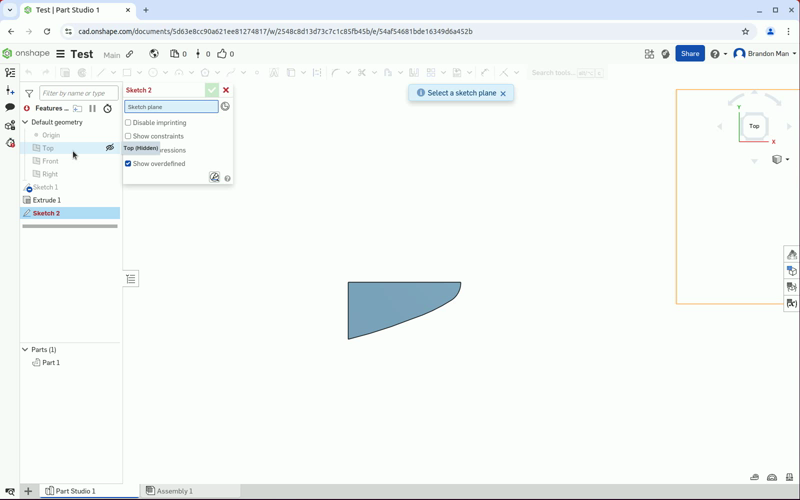
click(73, 150)
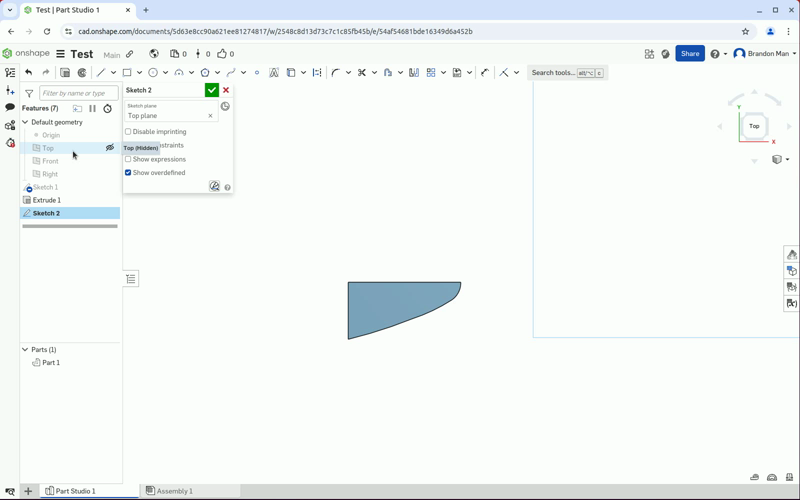
mouse_move(73, 352)
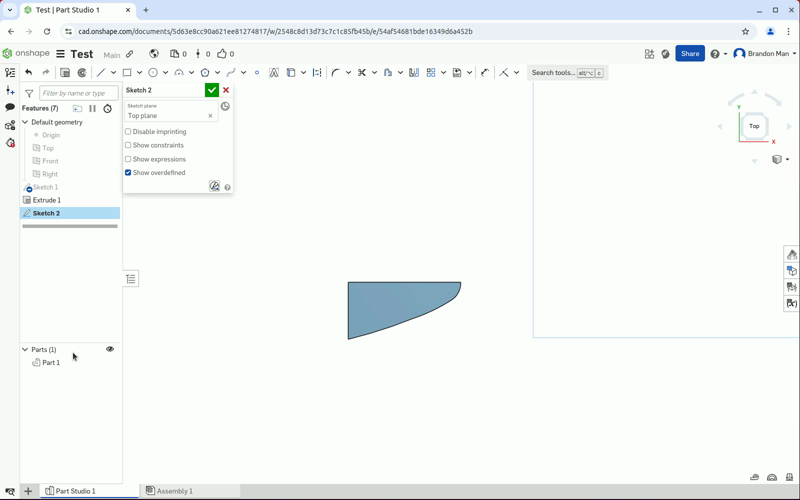
key(y)
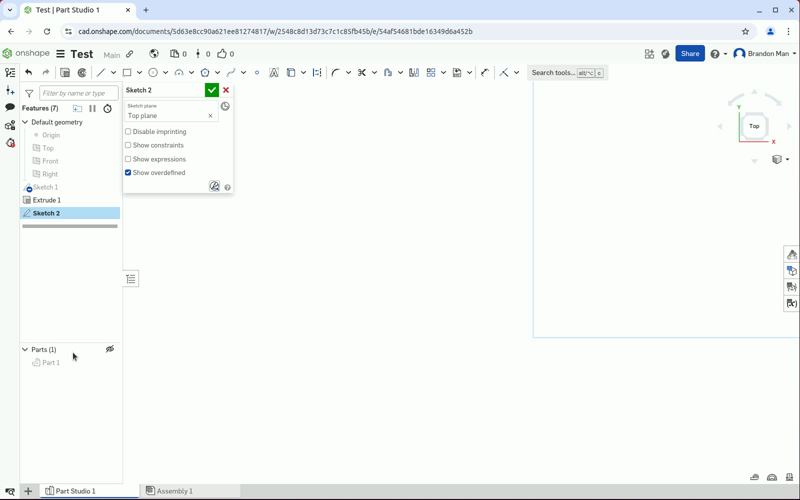
key(l)
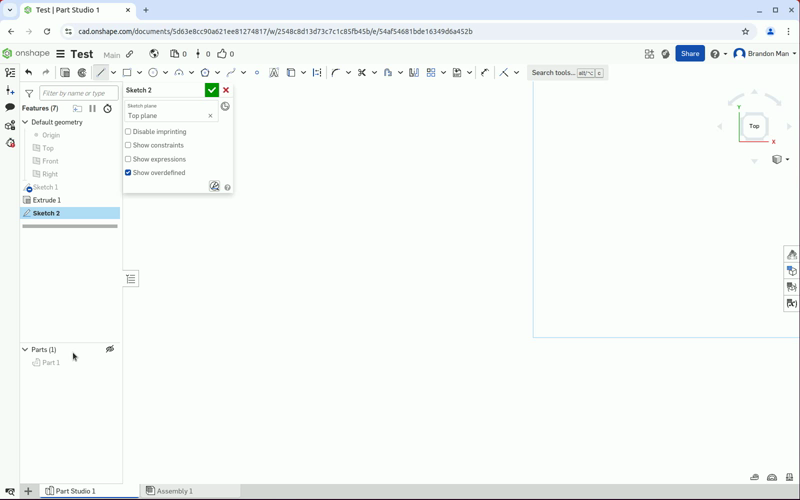
key_down(shift)
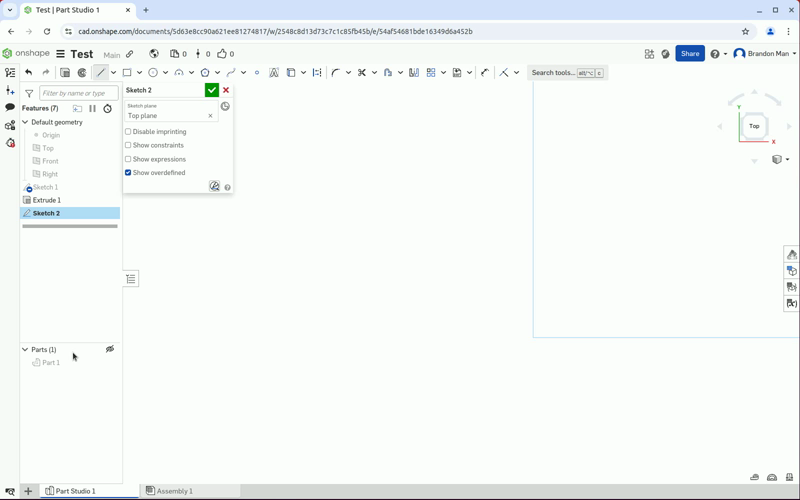
mouse_move(348, 282)
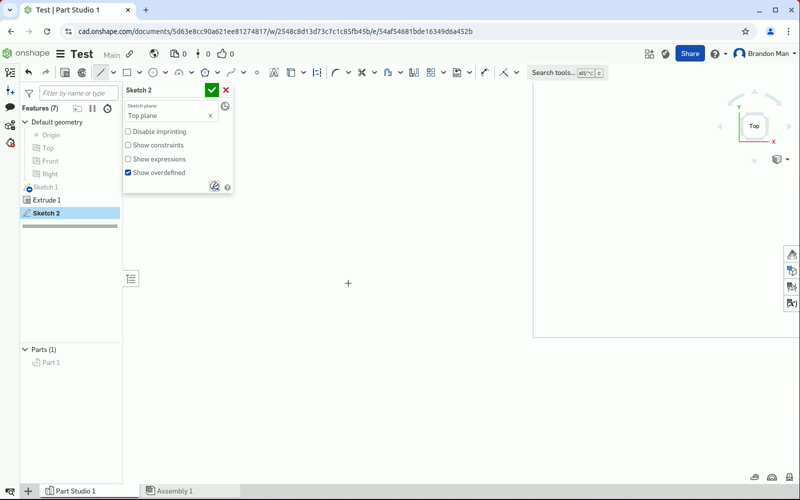
click(348, 282)
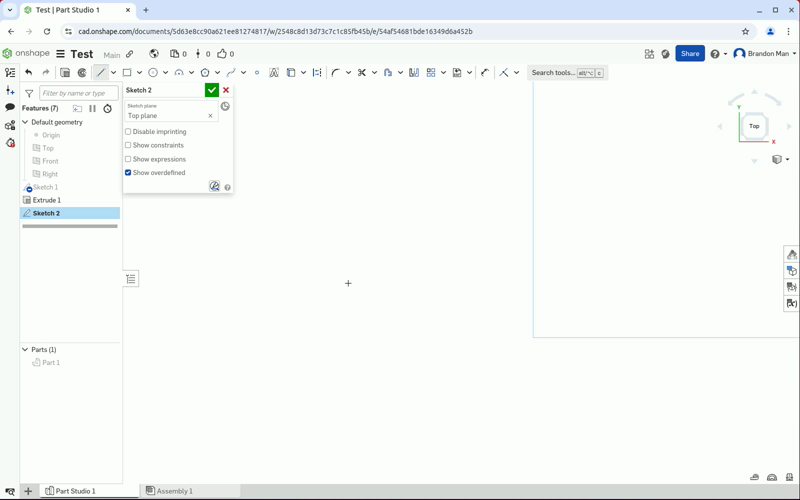
key_up(shift)
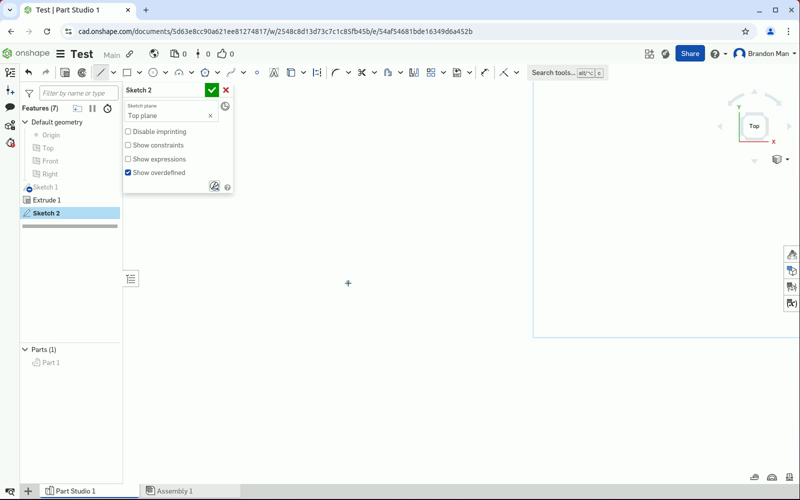
key_down(shift)
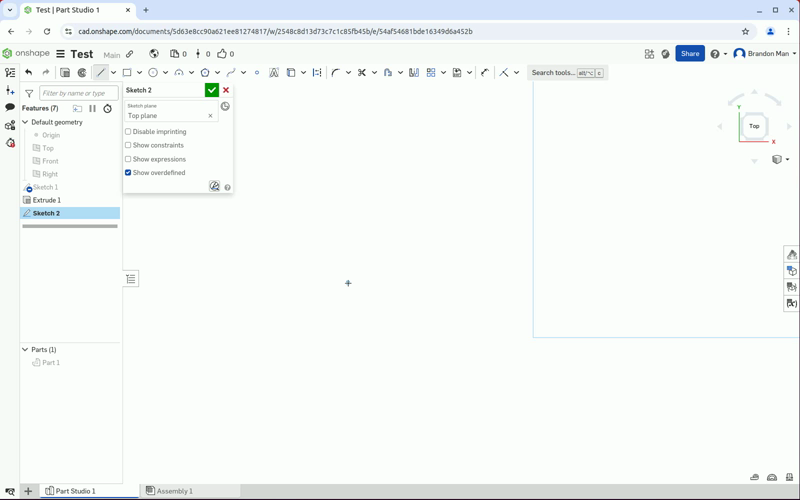
mouse_move(460, 282)
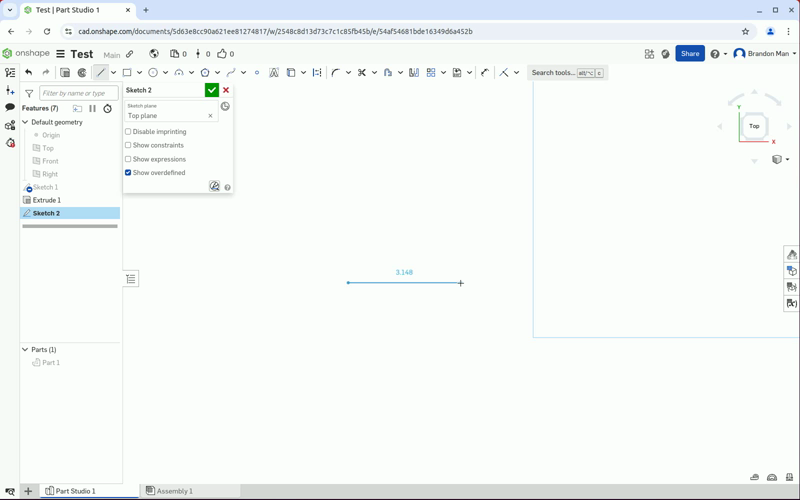
click(460, 282)
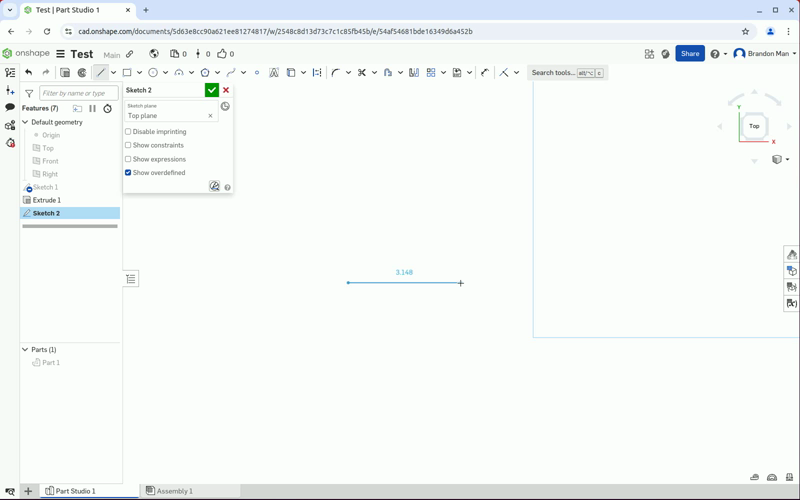
key_up(shift)
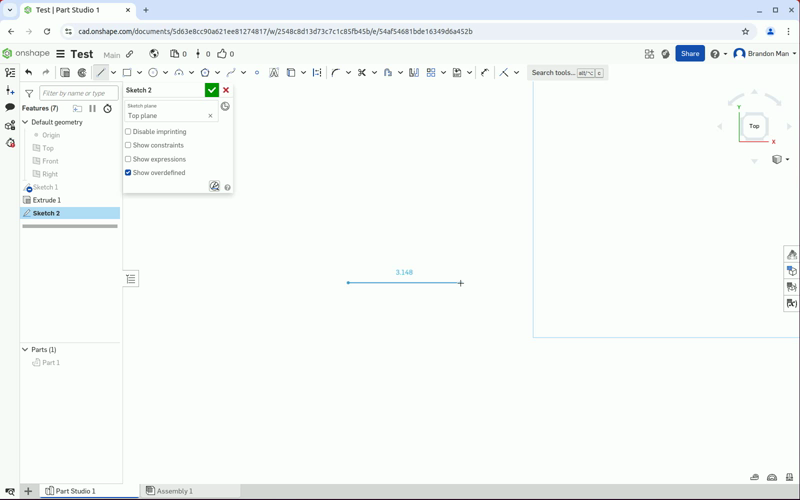
key(esc)
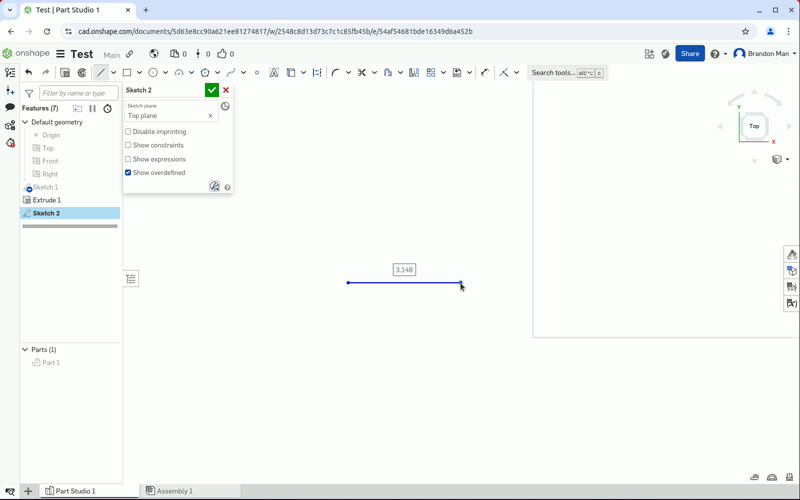
key(a)
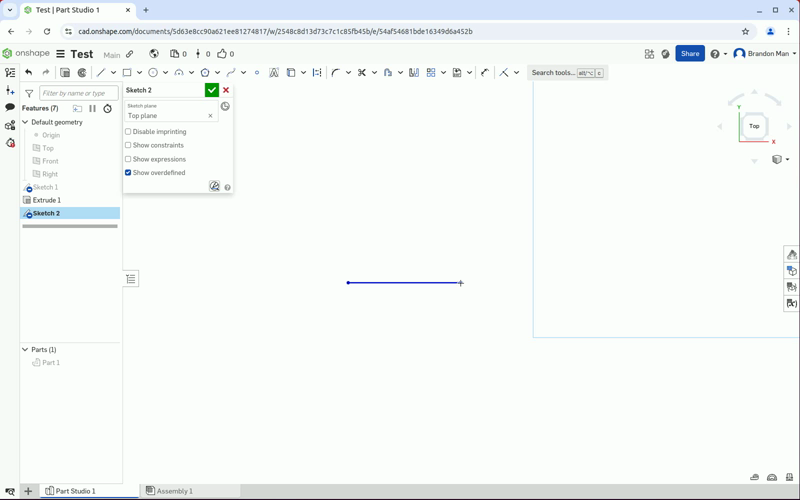
mouse_move(460, 282)
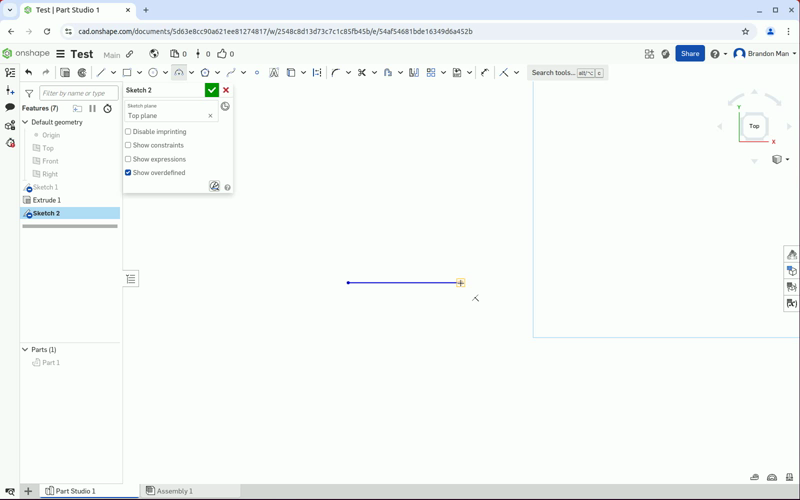
click(460, 282)
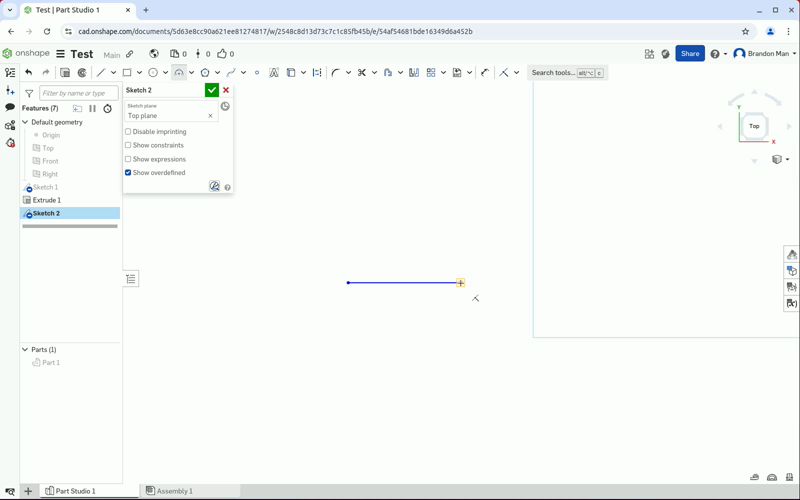
key_down(shift)
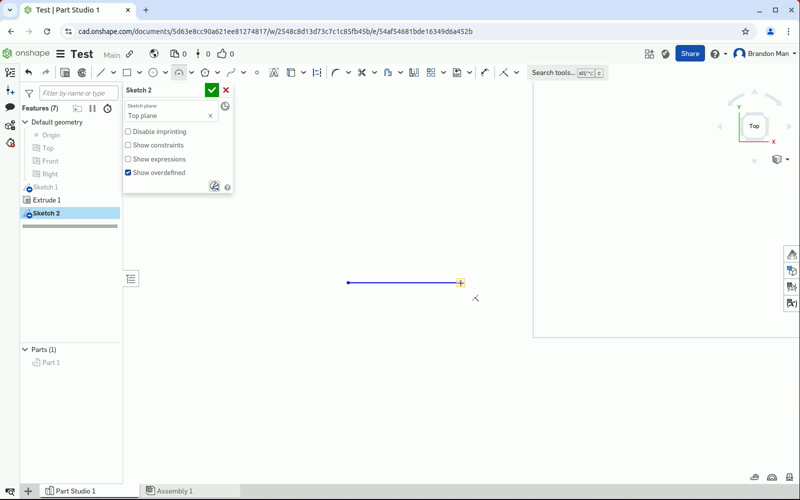
mouse_move(451, 265)
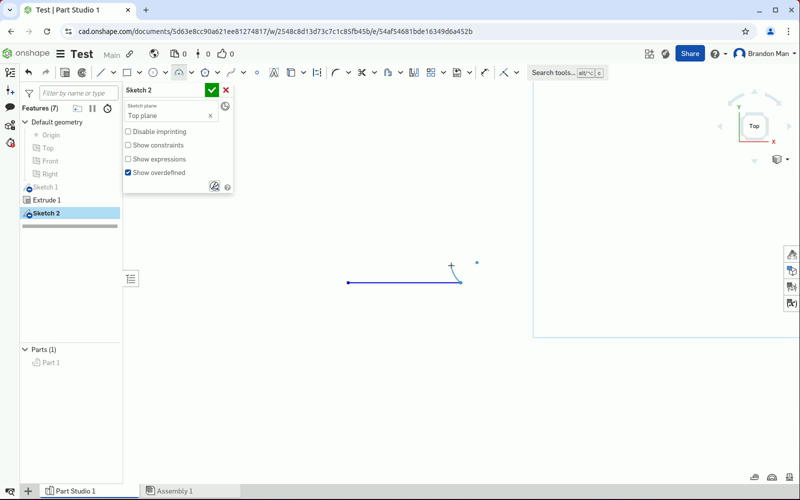
click(451, 265)
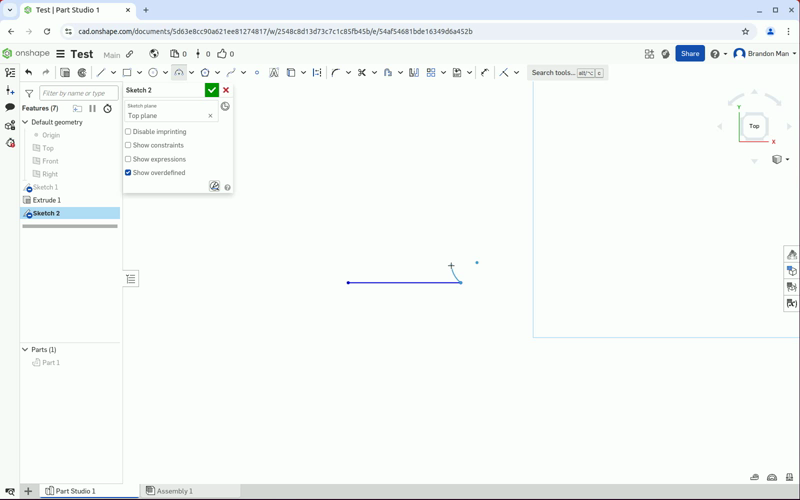
mouse_move(458, 272)
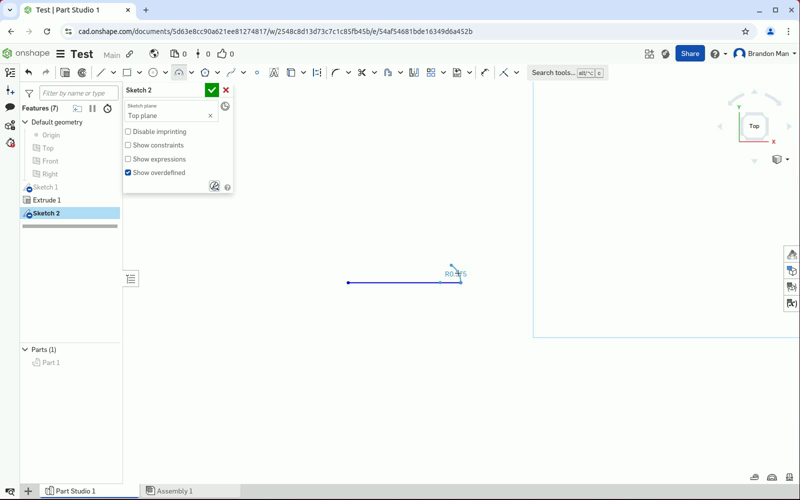
click(458, 272)
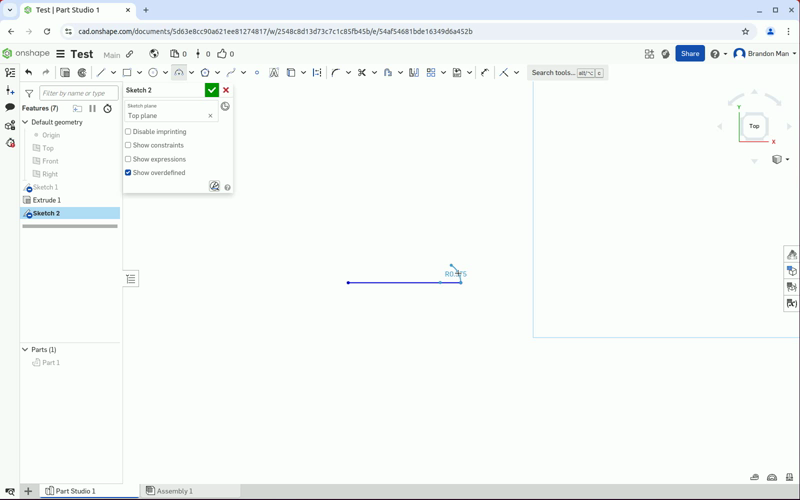
key_up(shift)
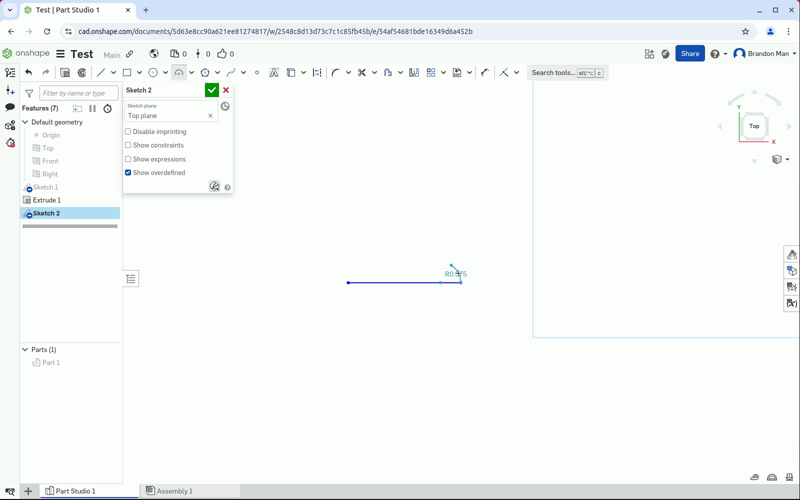
mouse_move(451, 265)
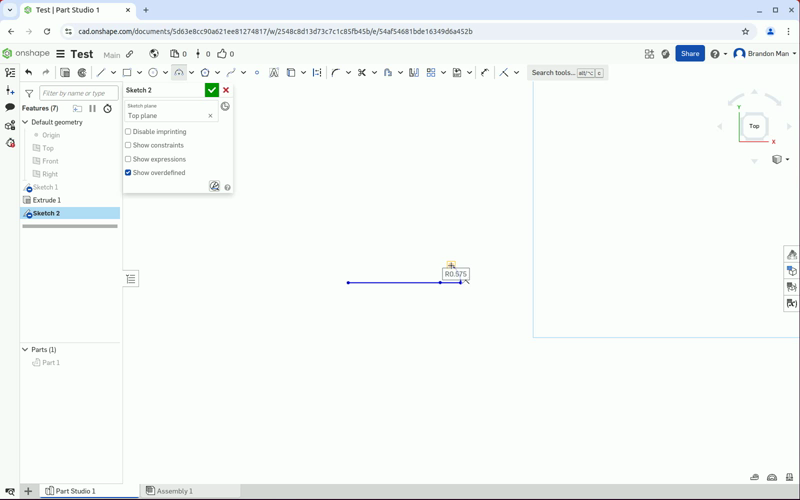
click(451, 265)
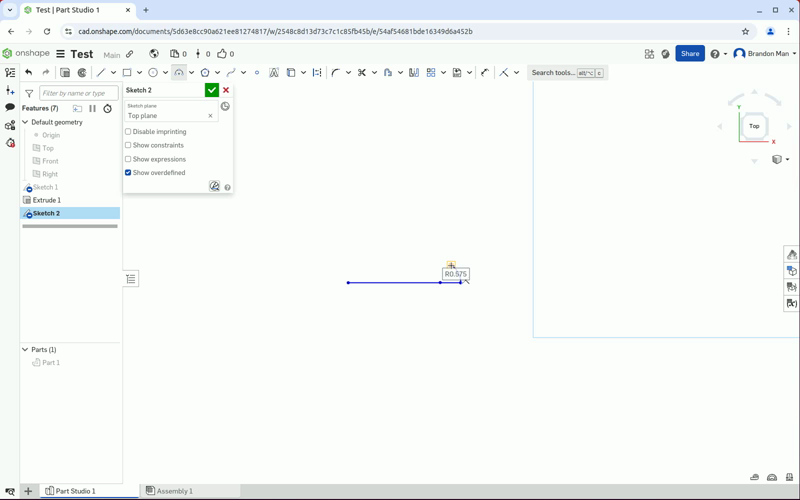
key_down(shift)
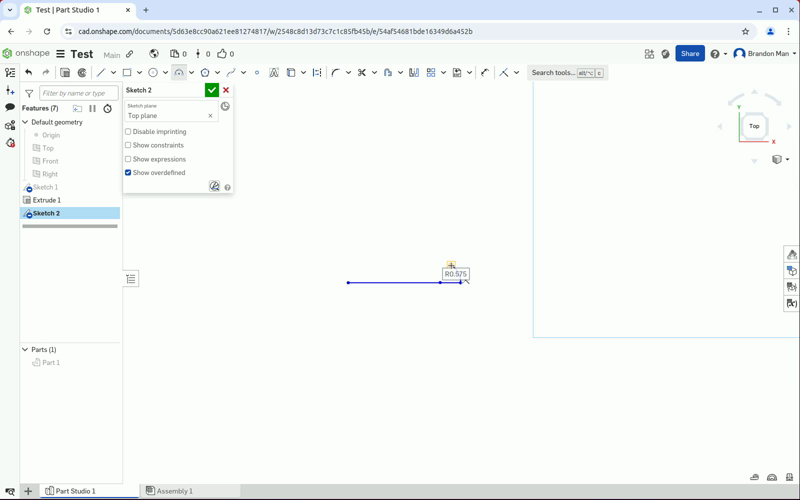
mouse_move(412, 246)
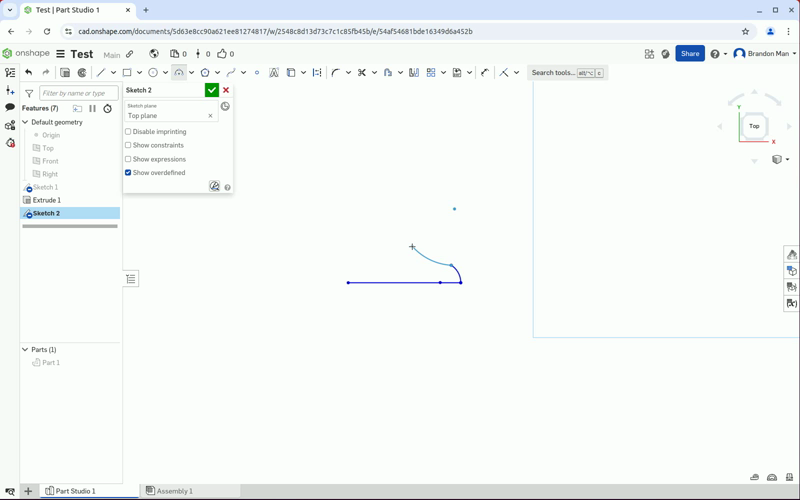
click(412, 246)
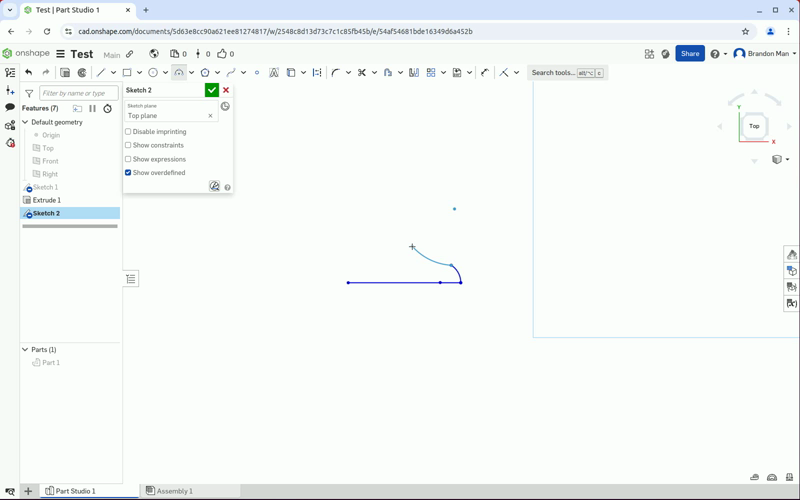
mouse_move(432, 254)
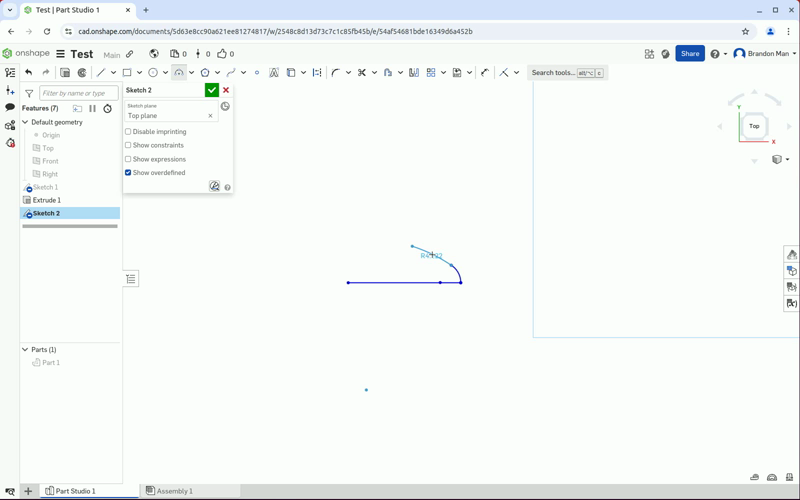
click(432, 254)
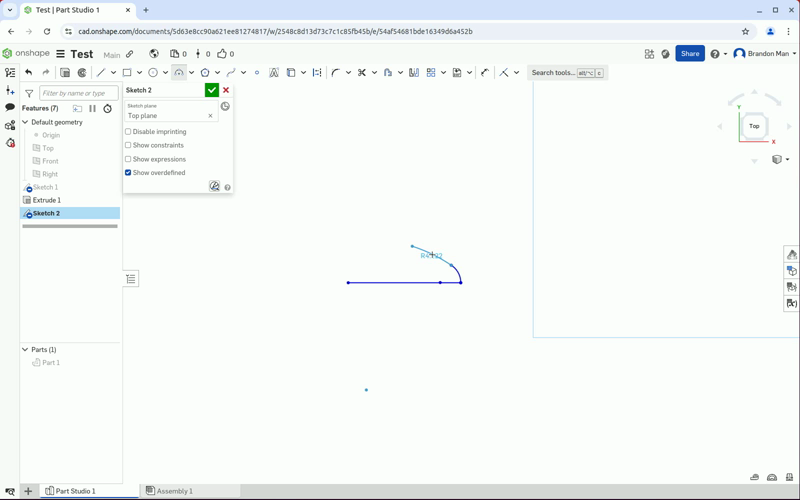
key_up(shift)
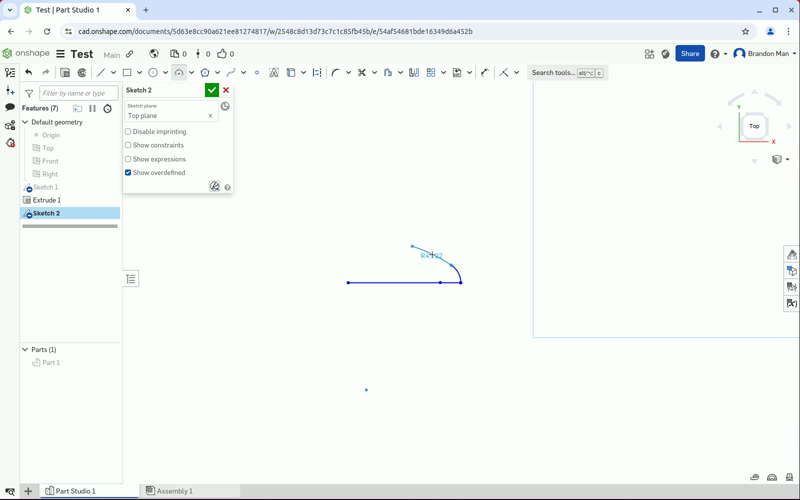
mouse_move(412, 246)
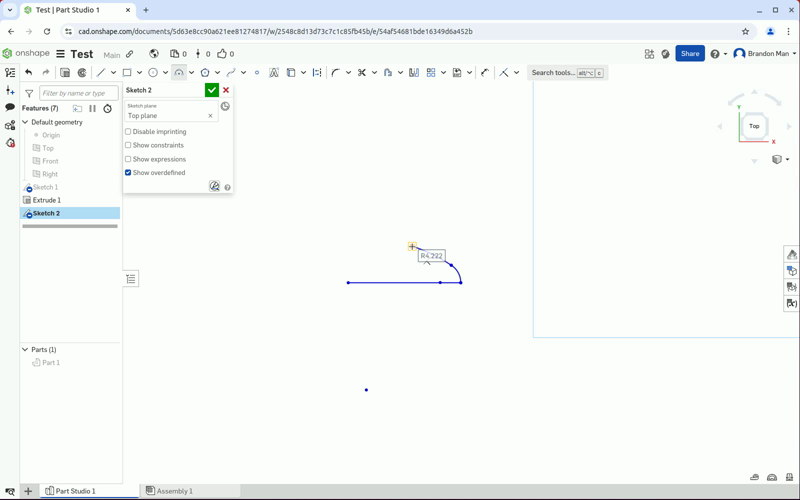
click(412, 246)
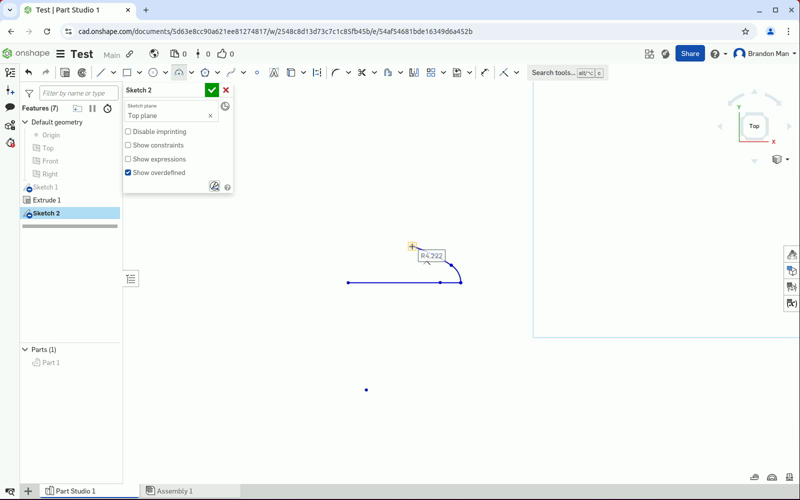
key_down(shift)
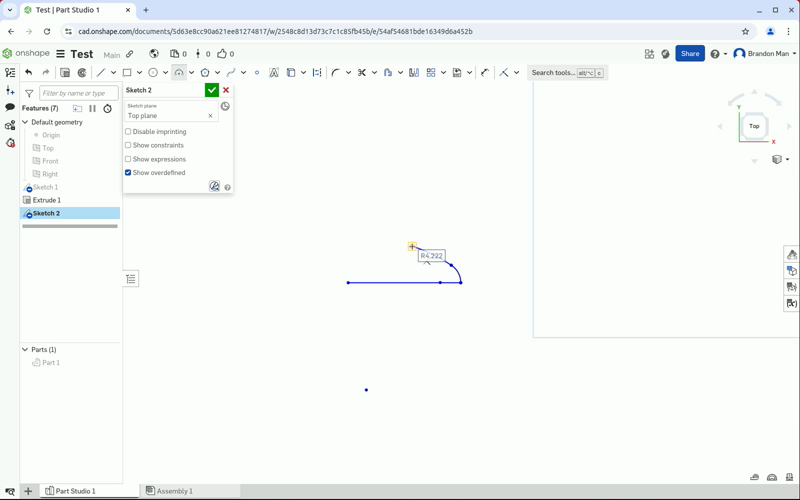
mouse_move(348, 226)
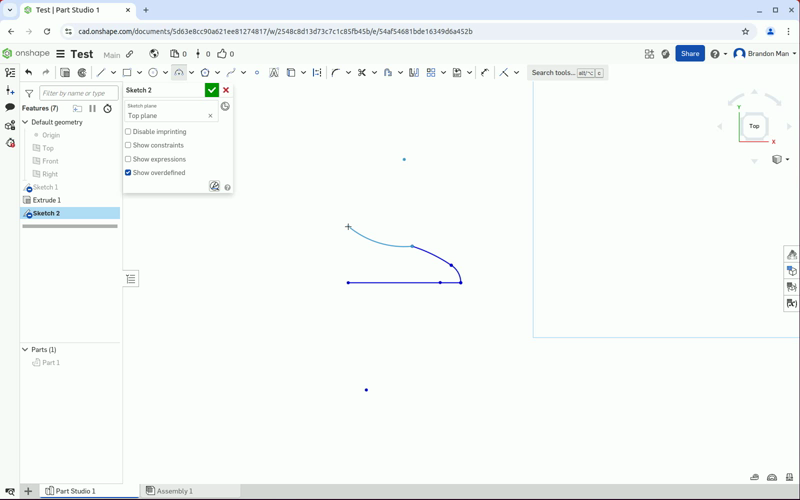
click(348, 226)
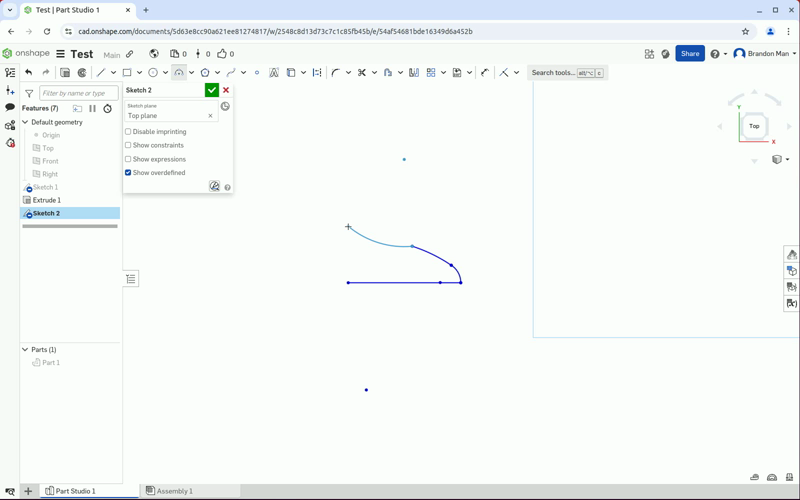
mouse_move(380, 235)
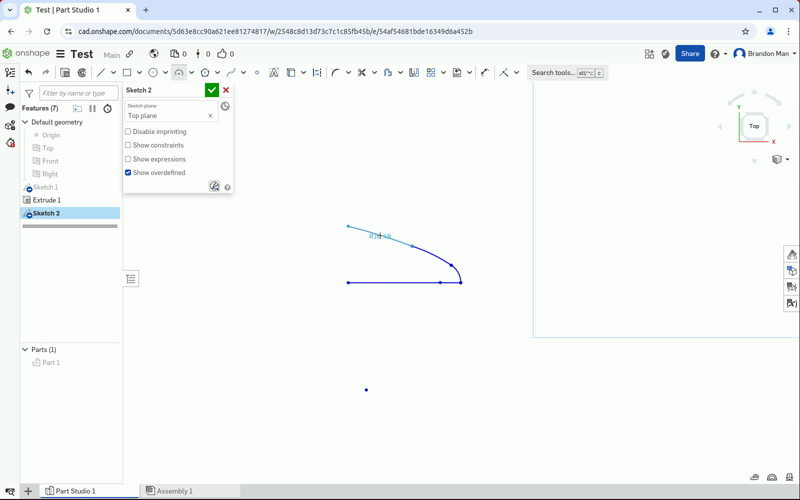
click(380, 235)
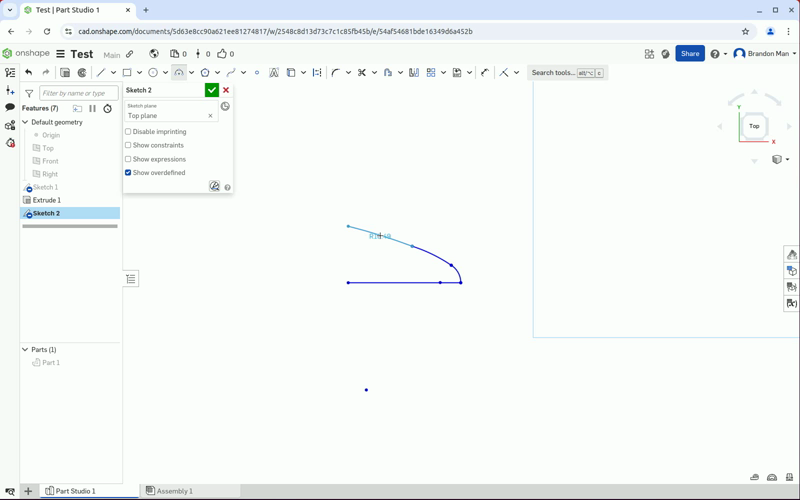
key_up(shift)
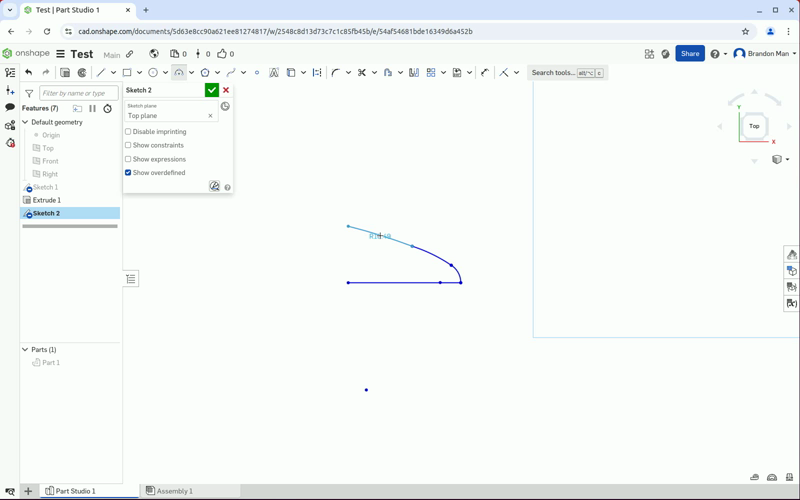
key(esc)
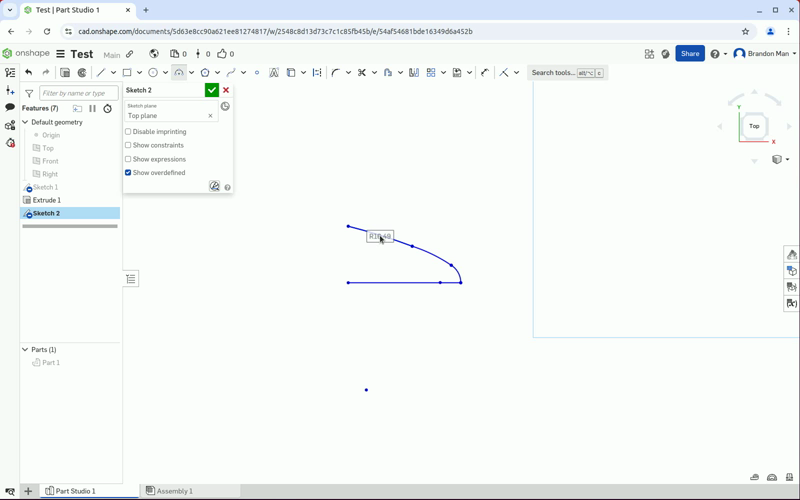
key(l)
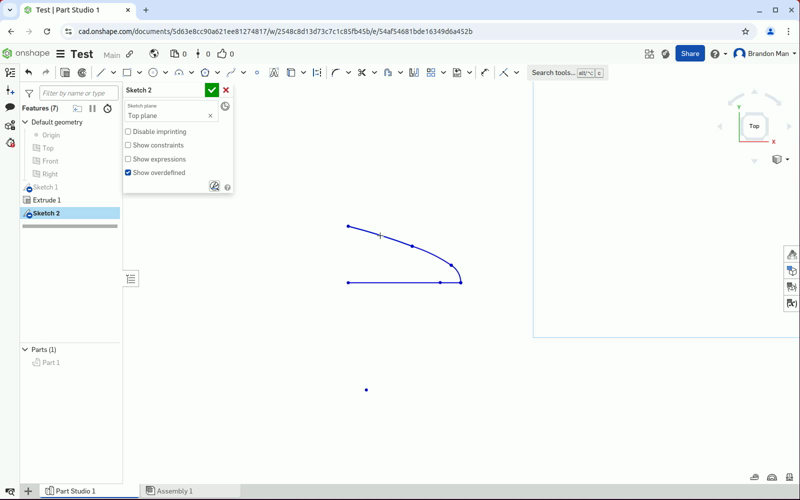
mouse_move(348, 226)
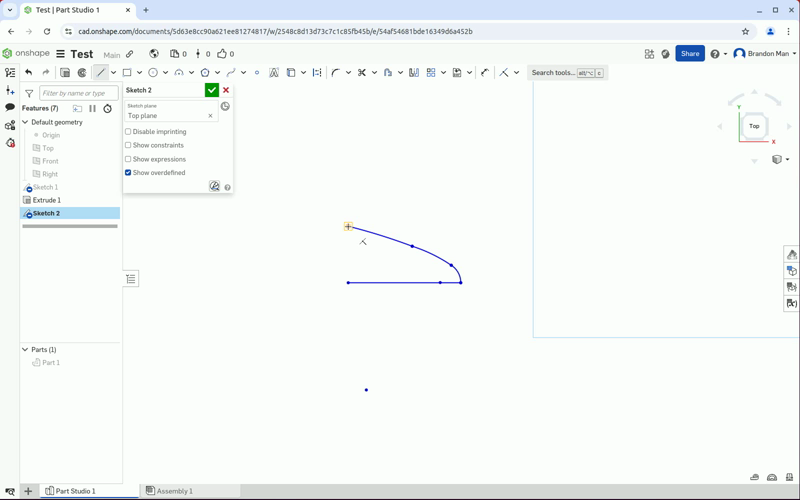
click(348, 226)
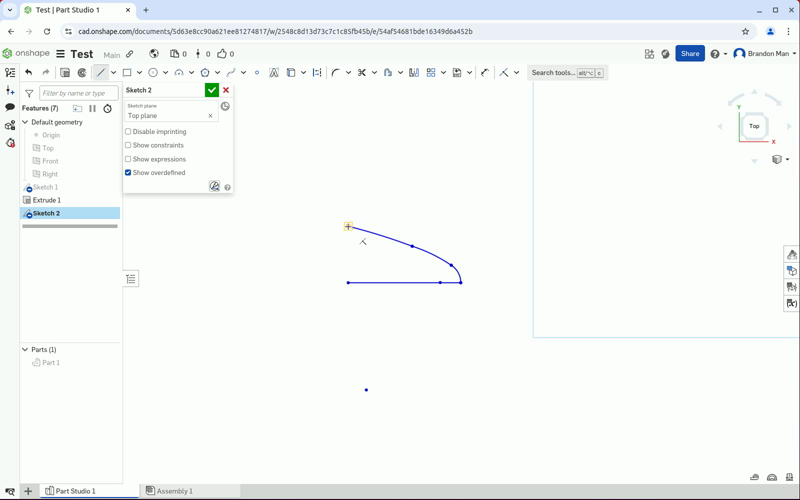
mouse_move(378, 226)
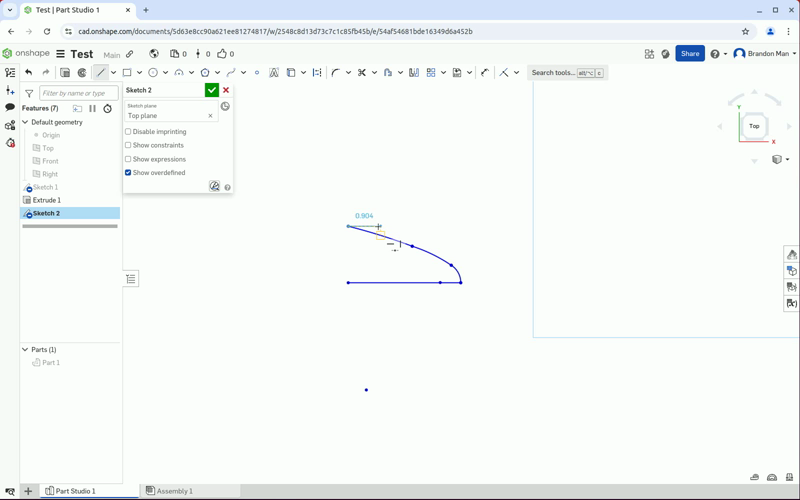
key_down(shift)
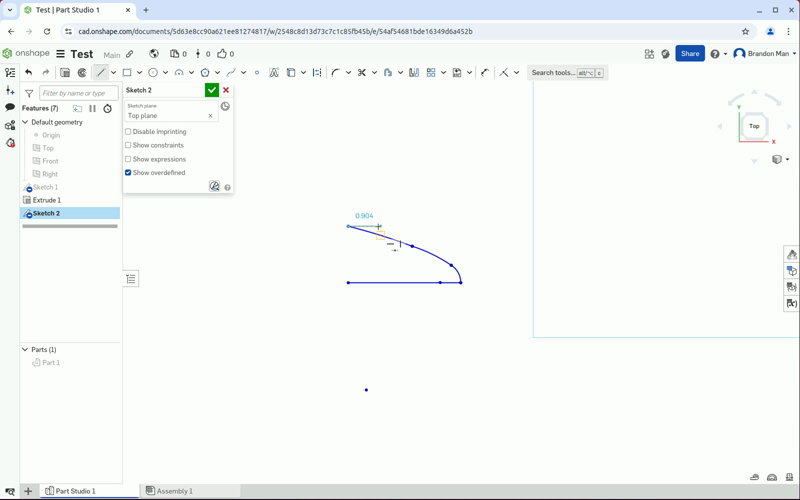
mouse_move(348, 282)
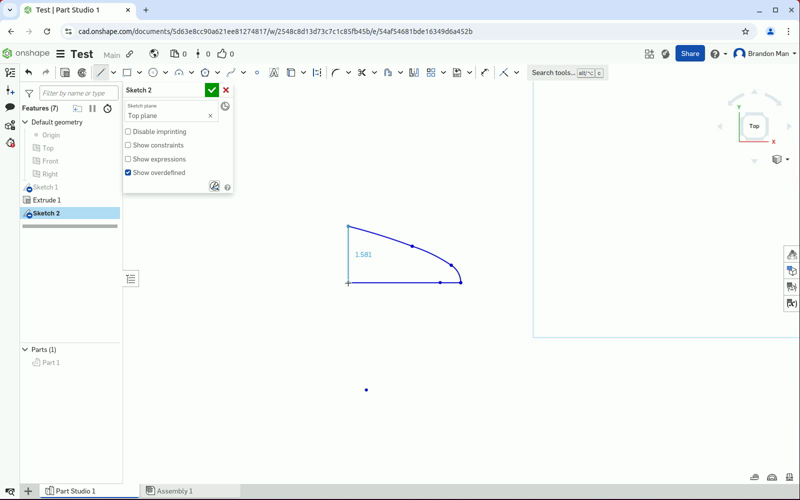
key_up(shift)
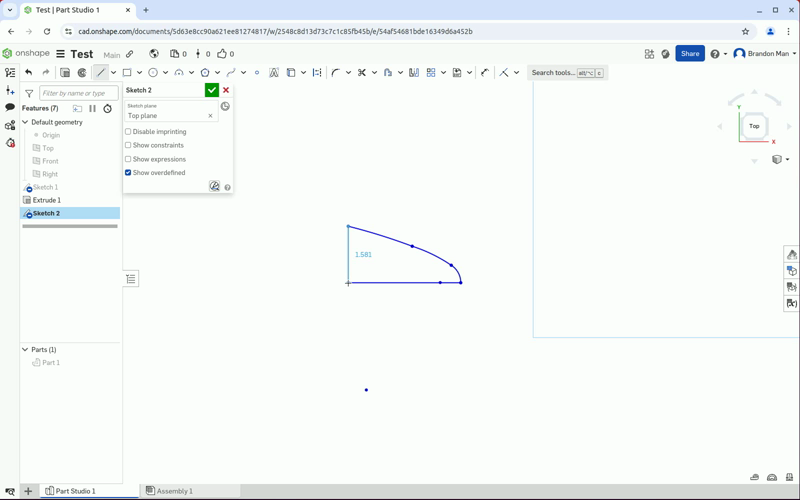
click(348, 282)
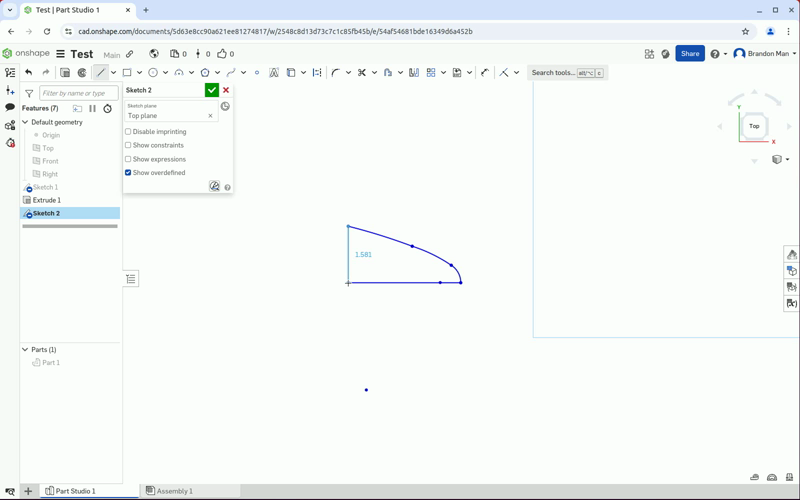
key(esc)
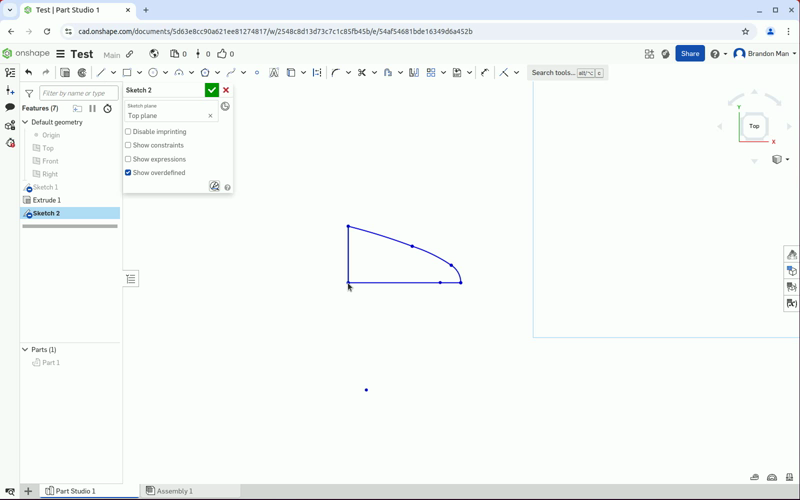
mouse_move(392, 276)
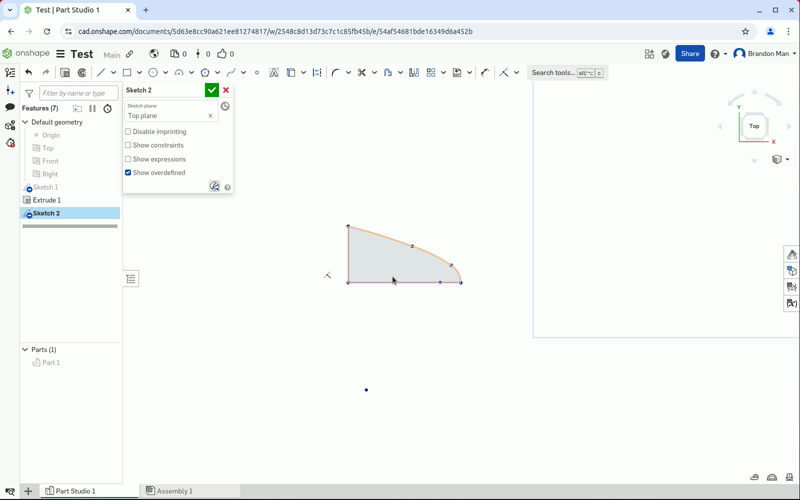
click(392, 276)
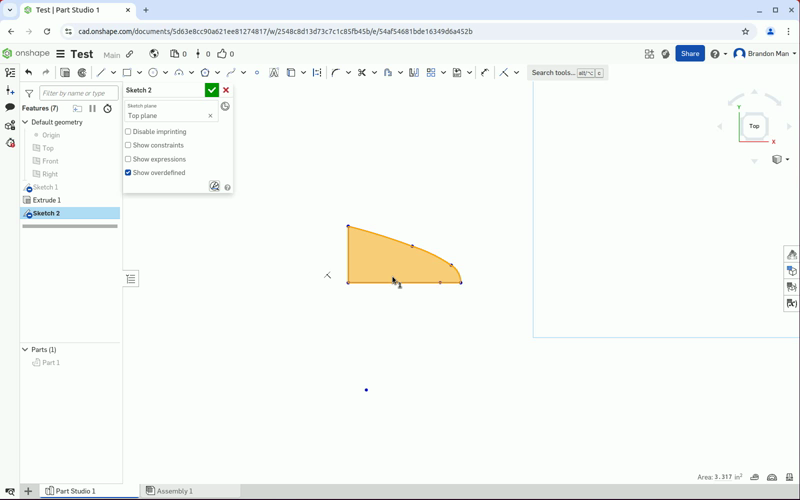
mouse_move(73, 352)
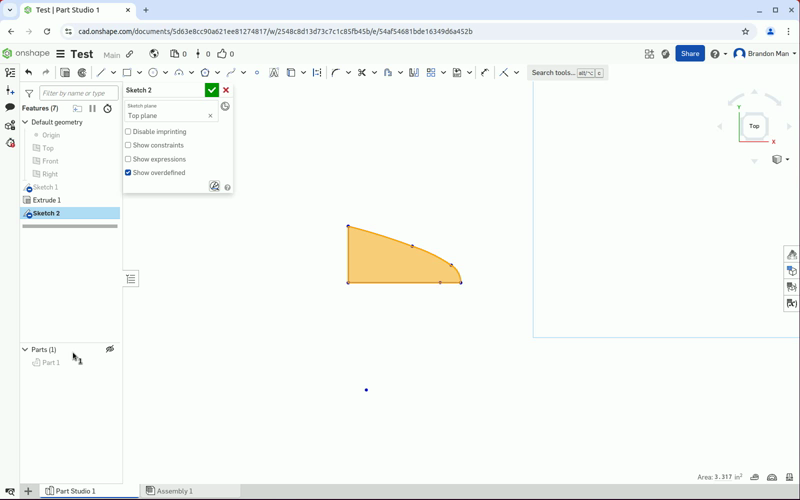
key(shift+y)
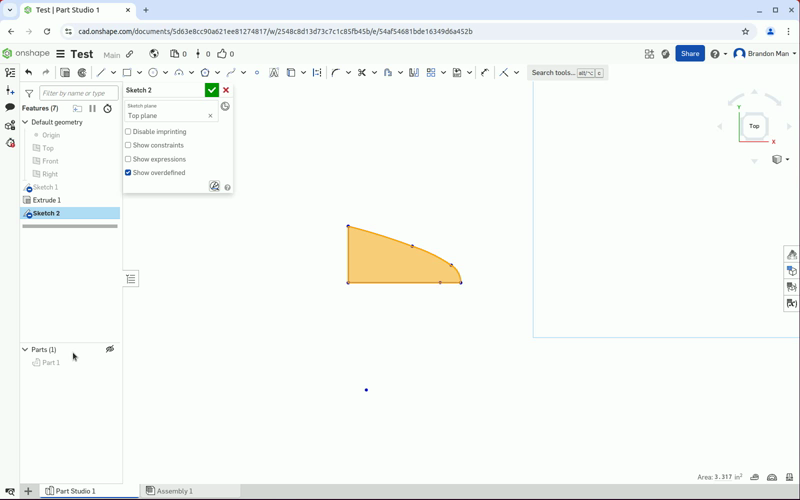
key(shift+e)
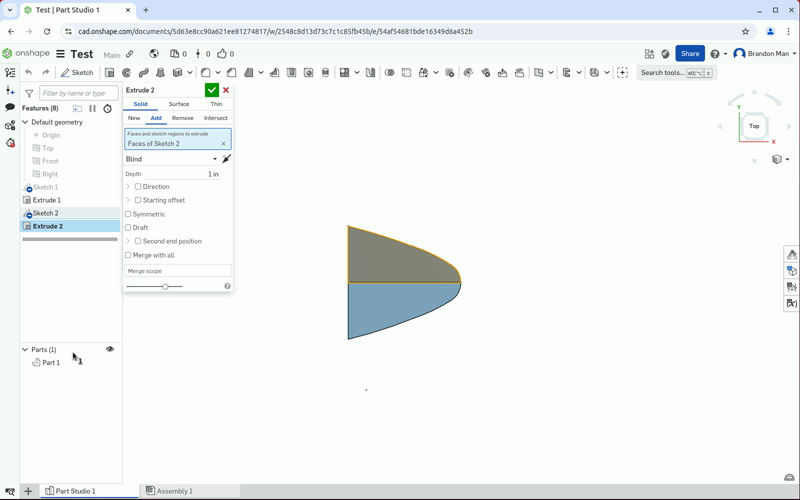
mouse_move(143, 106)
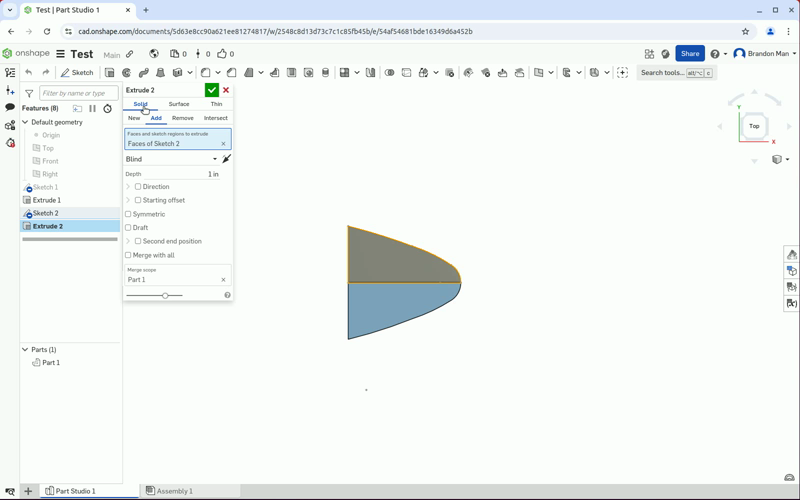
click(143, 106)
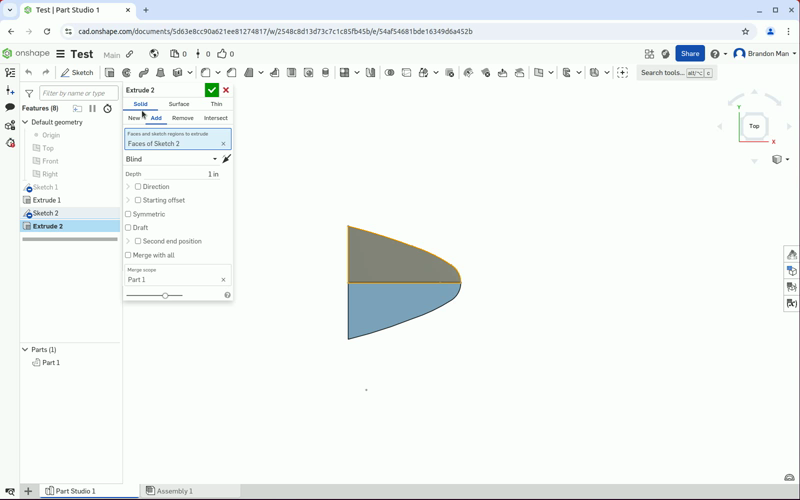
mouse_move(137, 120)
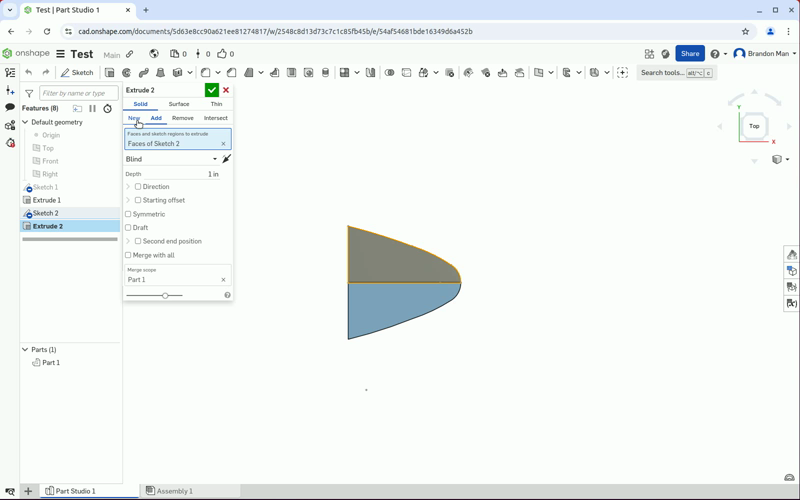
click(137, 120)
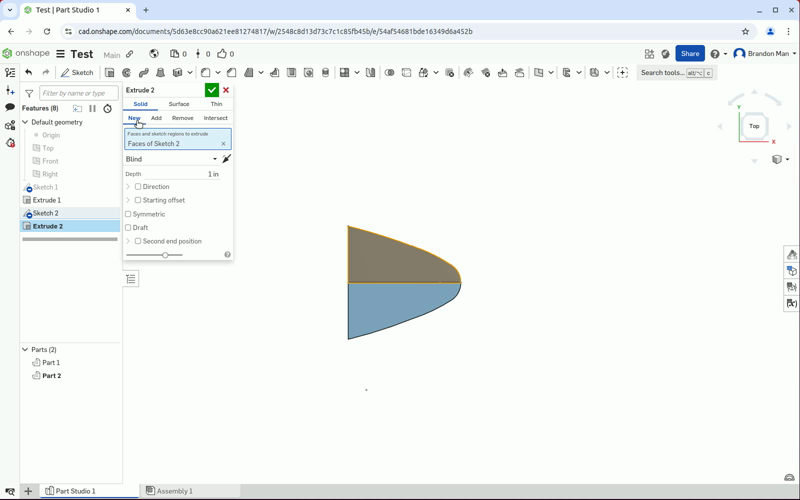
key(tab, 4)
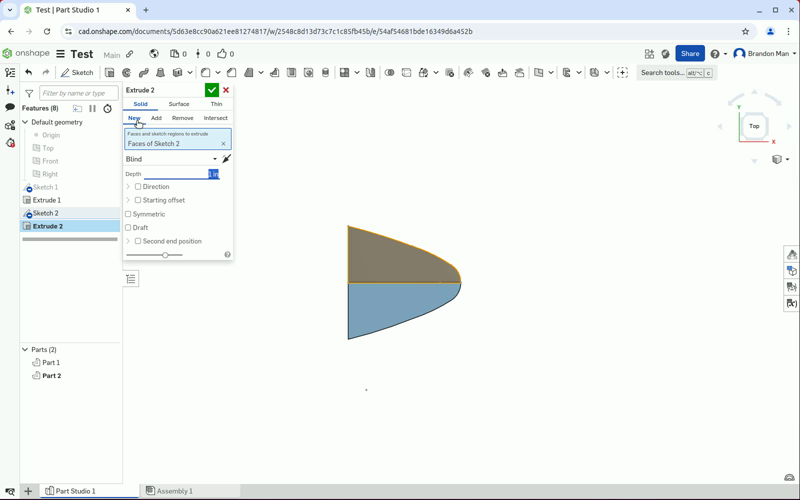
text(3.149)
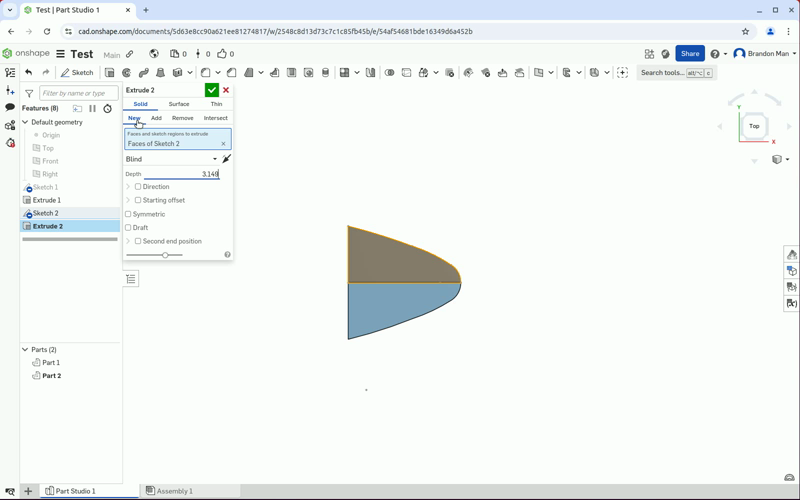
key(enter)
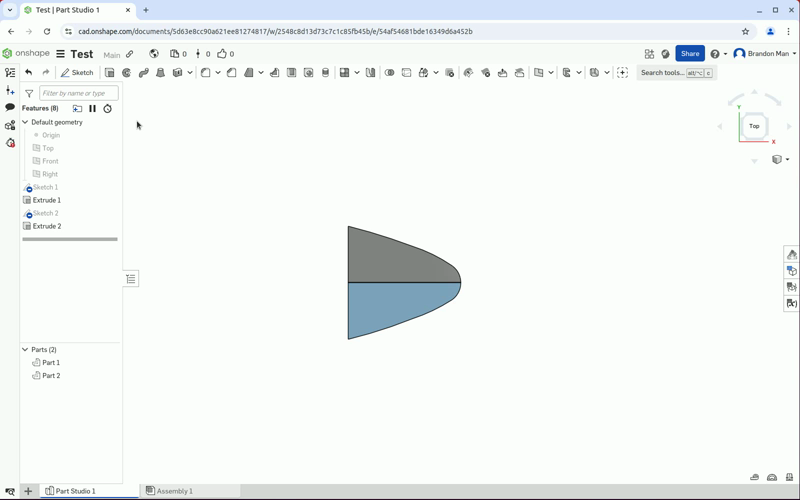
key(shift+h)
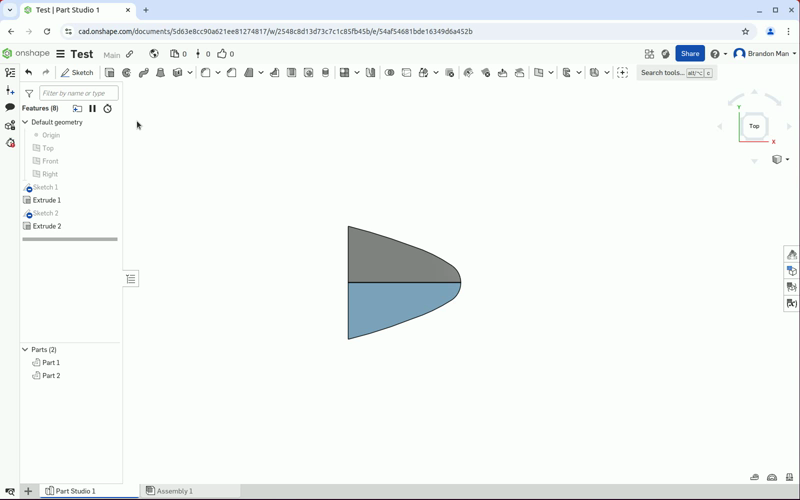
key(shift+h)
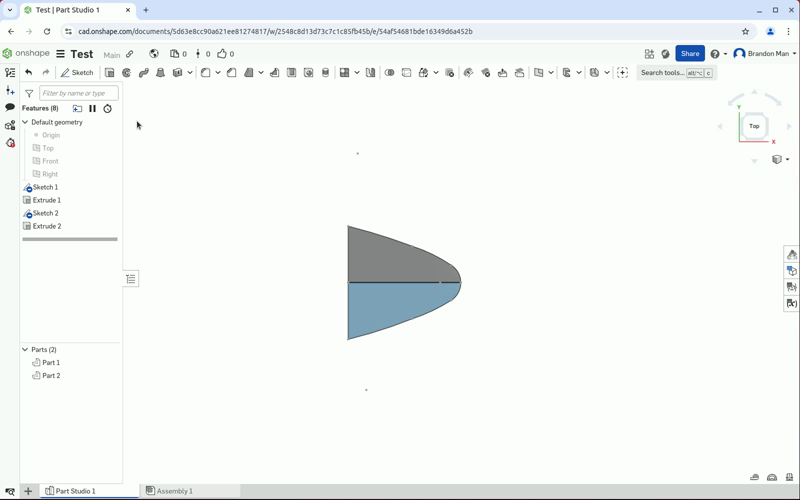
key(shift+7)
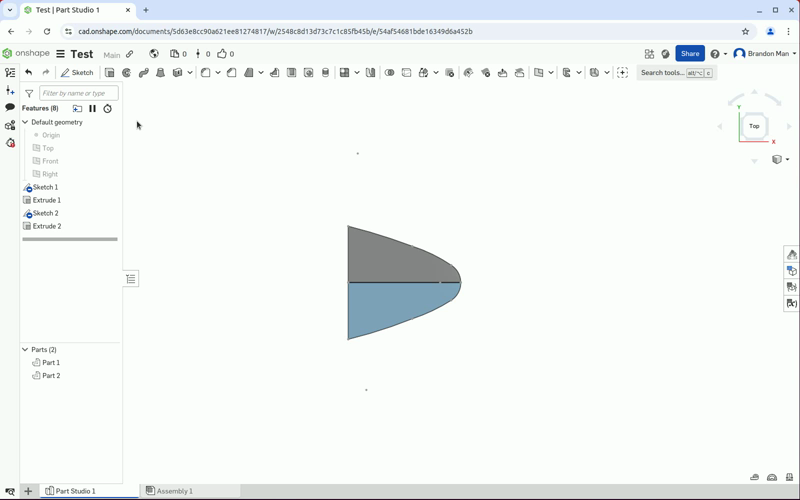
key(up, 3)
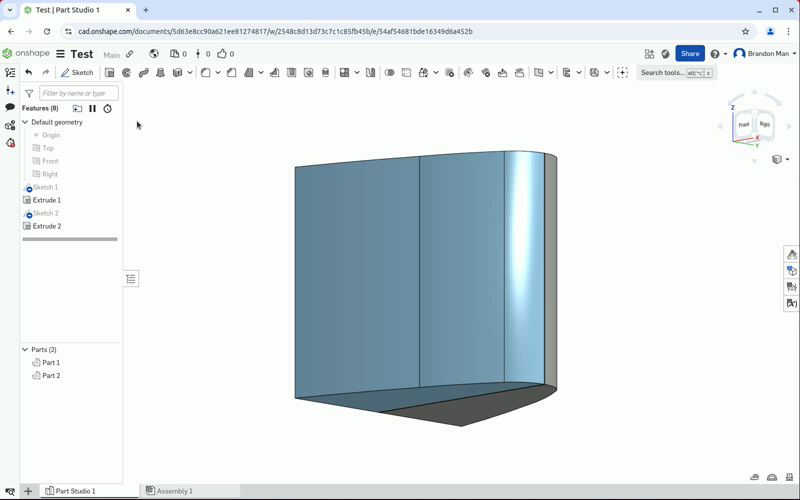
key(left, 3)
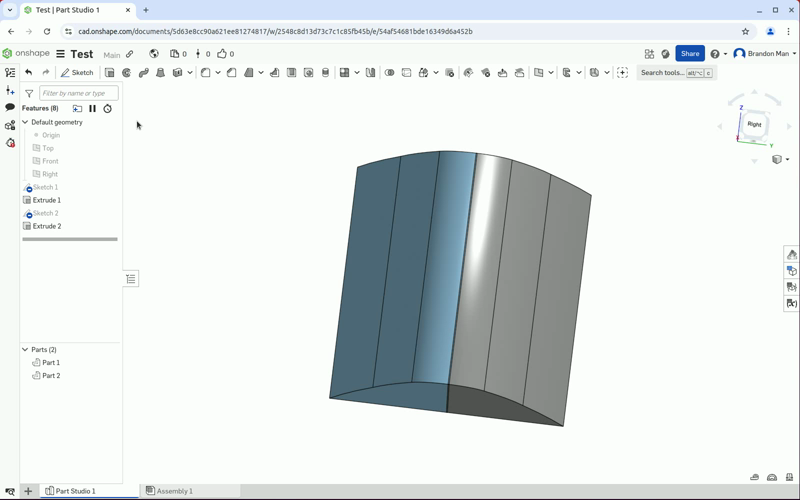
key(right, 3)
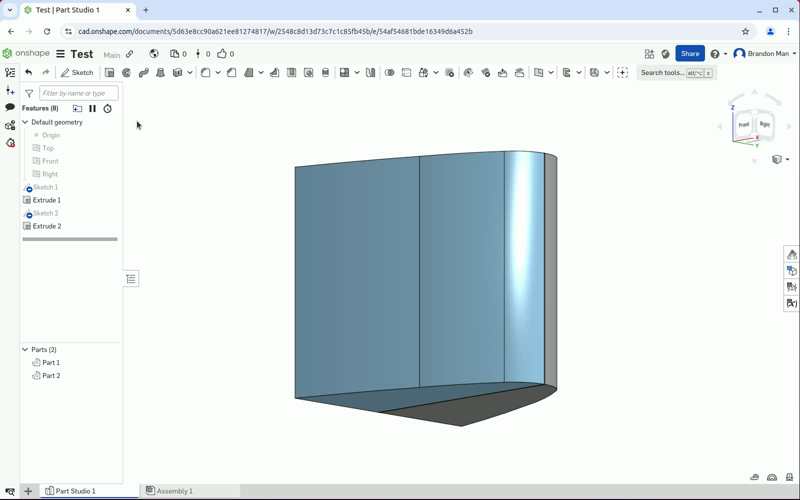
key(down, 3)
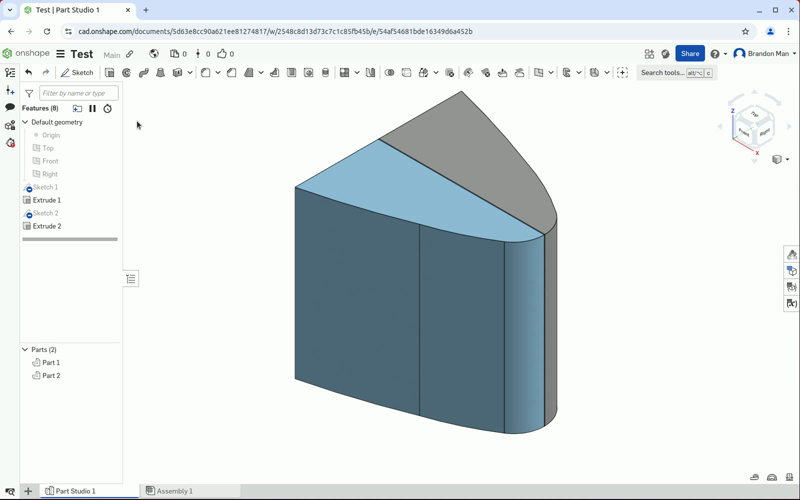
mouse_move(73, 189)
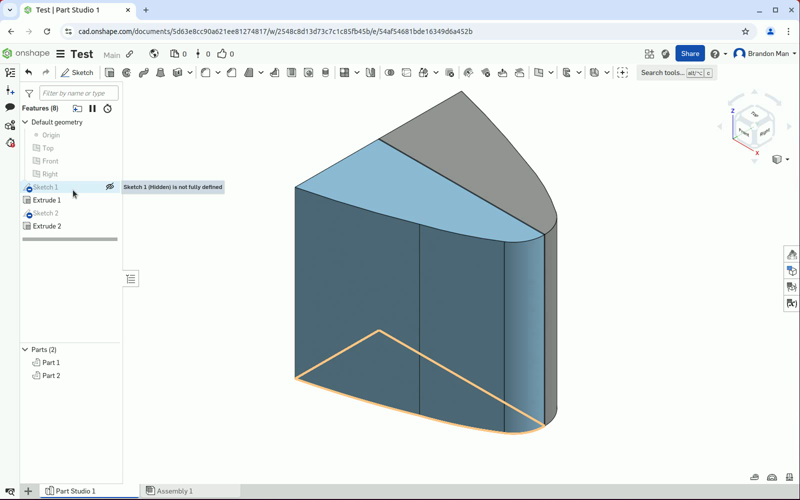
click(73, 189)